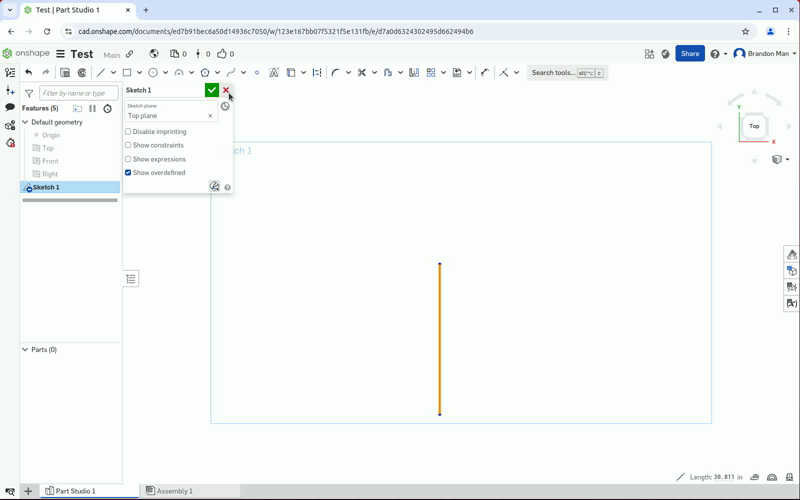
key(shift+h)
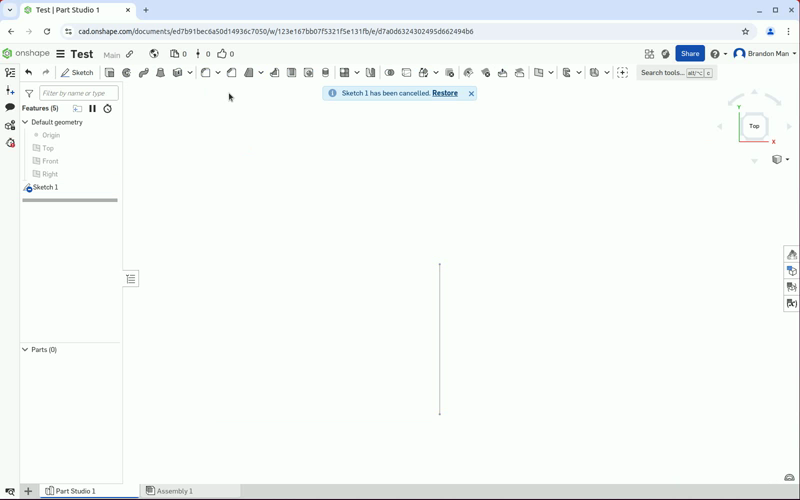
key(shift+s)
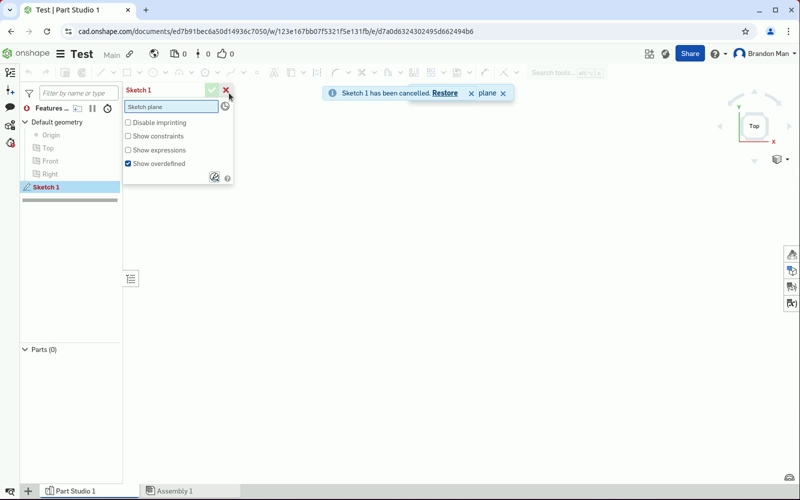
mouse_move(73, 150)
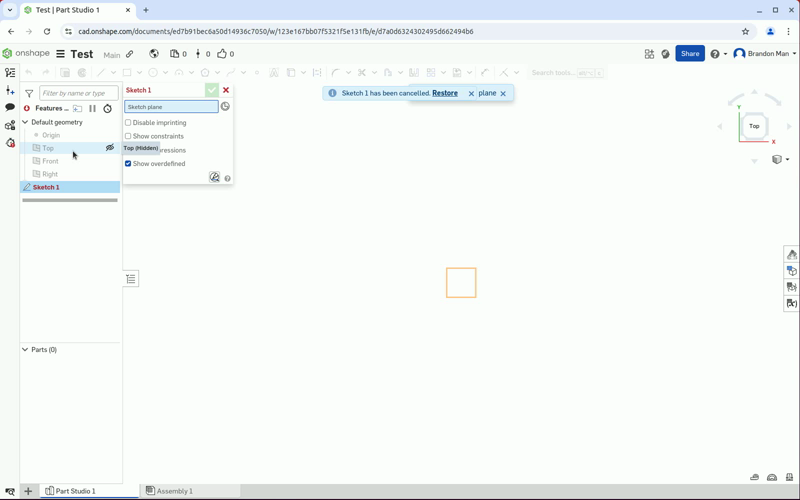
click(73, 150)
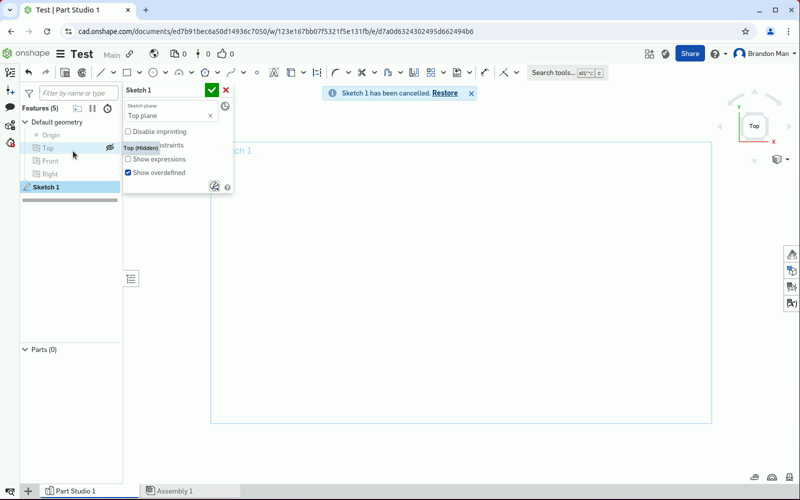
mouse_move(73, 352)
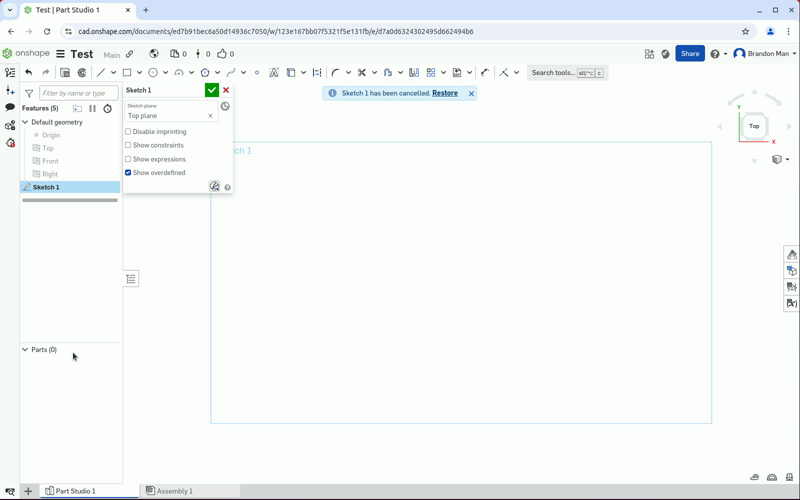
key(y)
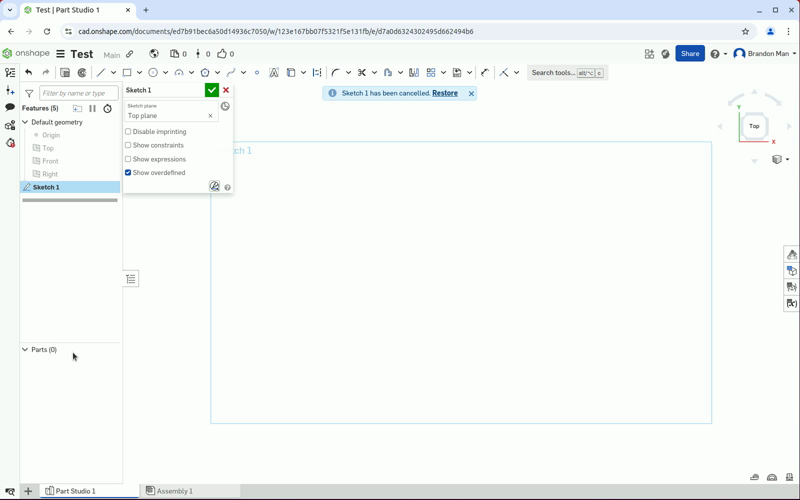
key(l)
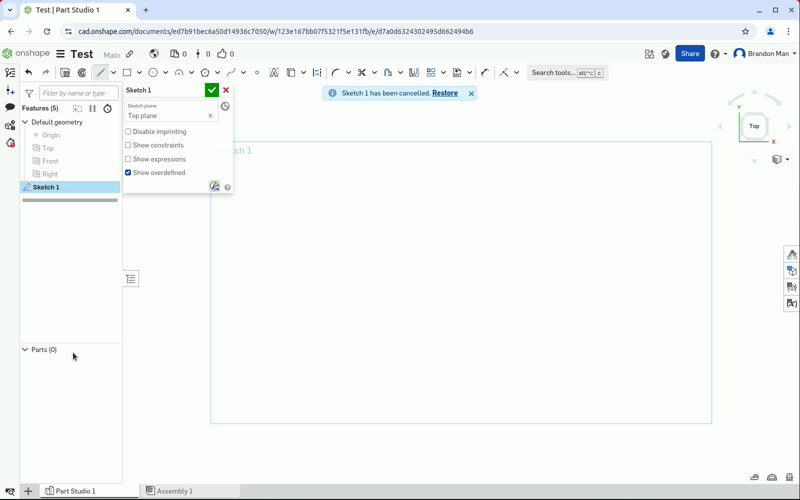
key_down(shift)
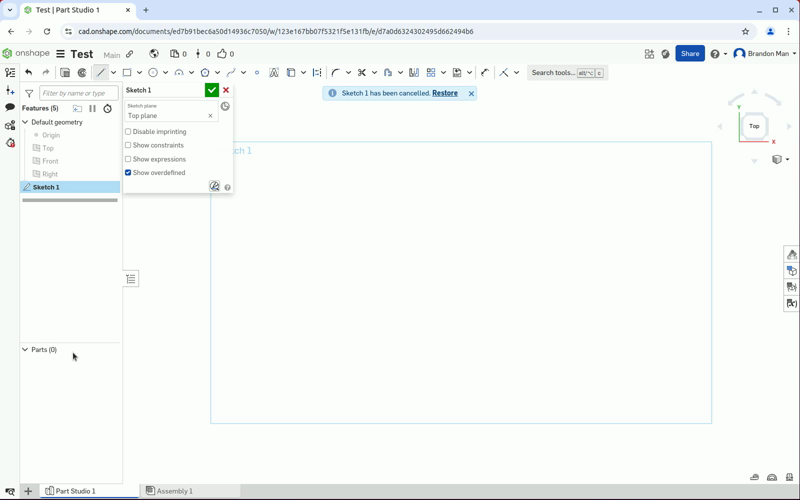
mouse_move(460, 282)
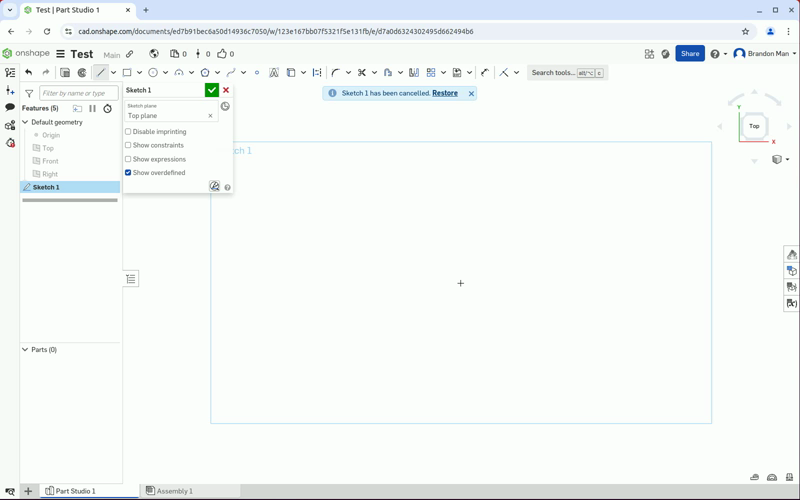
click(460, 282)
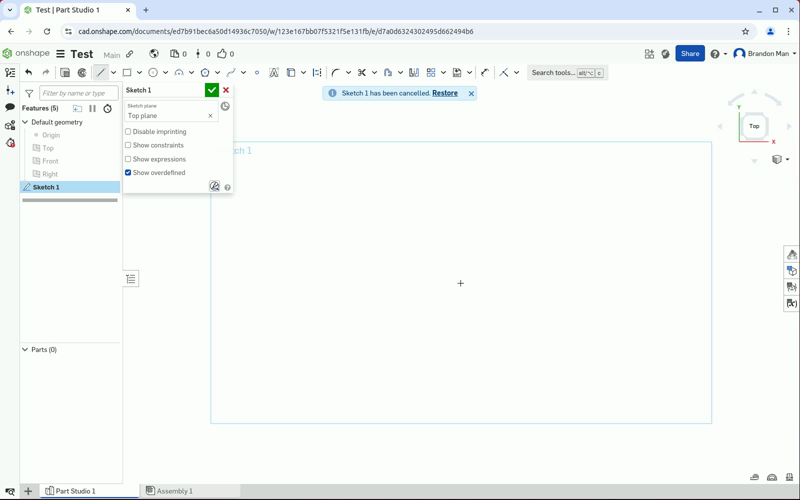
key_up(shift)
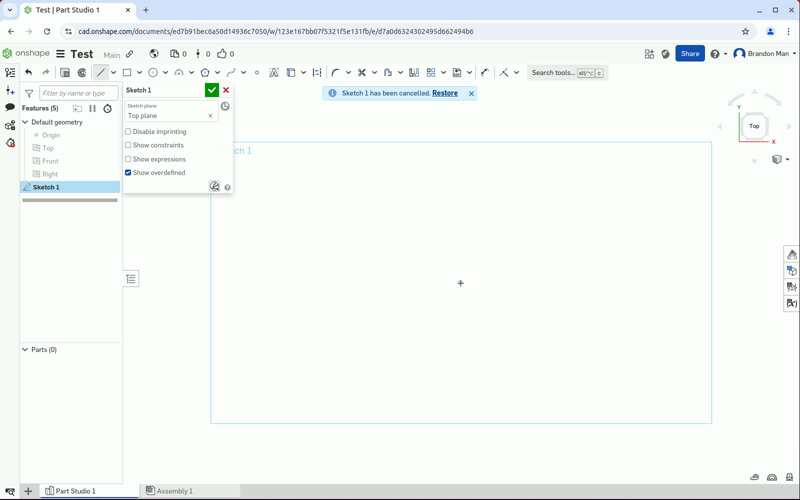
key_down(shift)
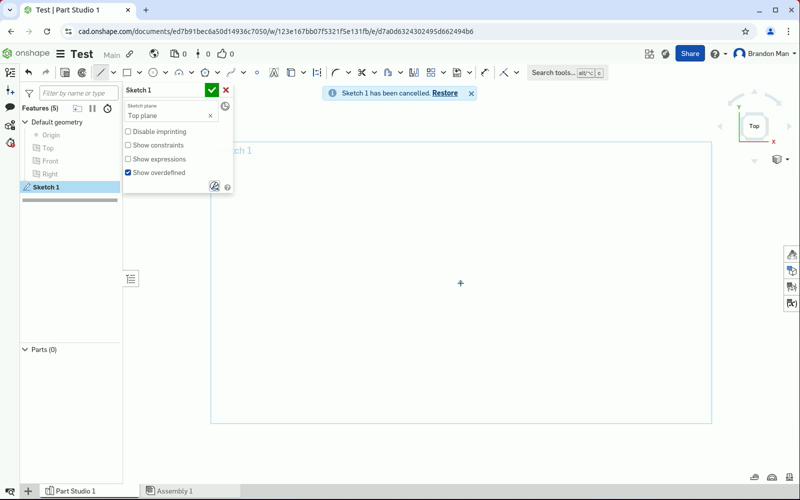
mouse_move(573, 282)
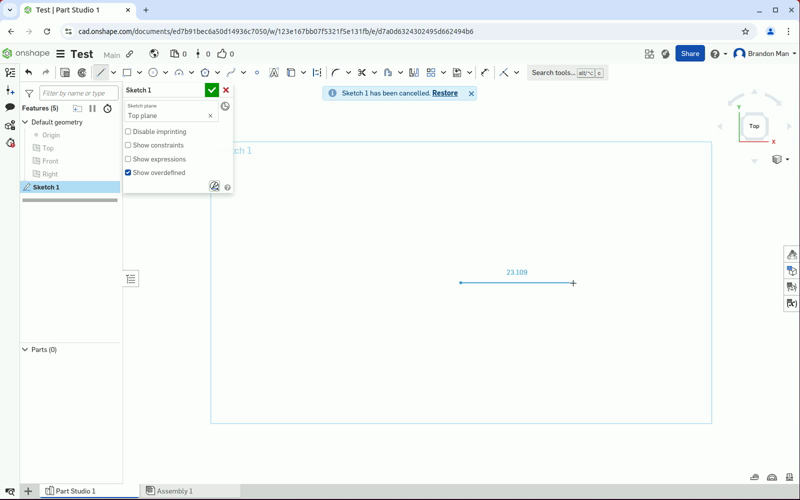
click(573, 282)
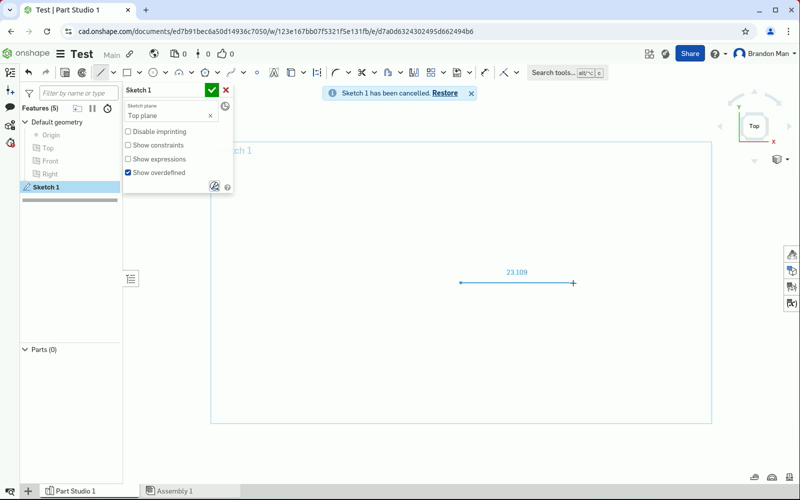
key_up(shift)
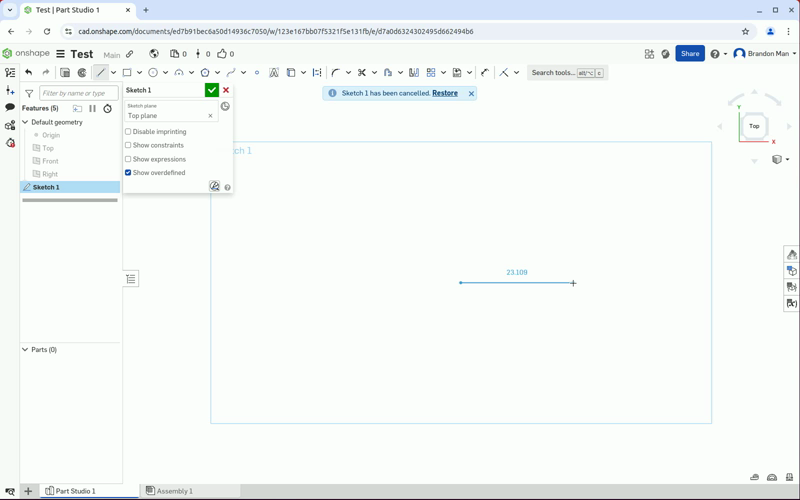
key_down(shift)
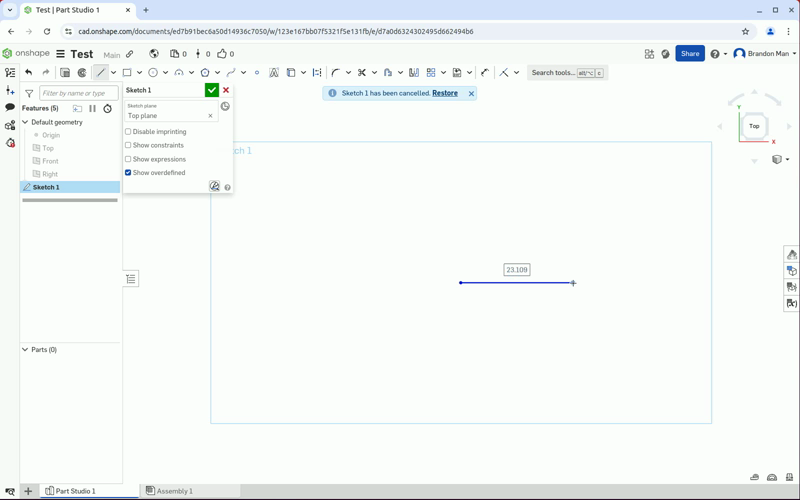
mouse_move(573, 170)
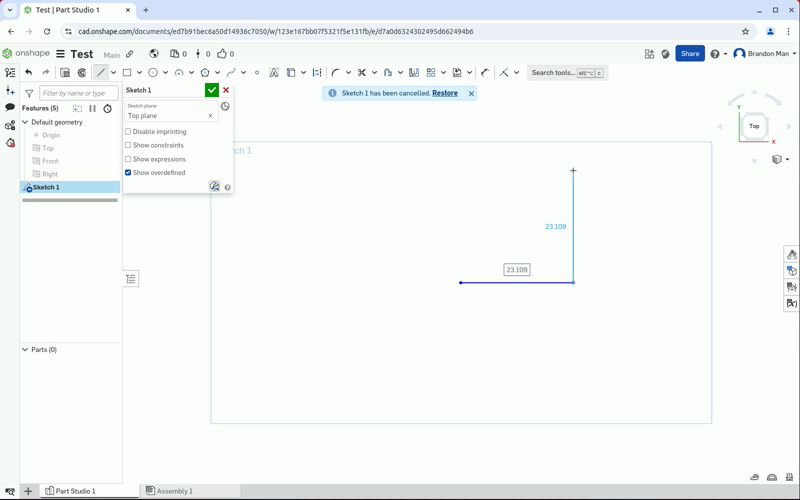
click(573, 170)
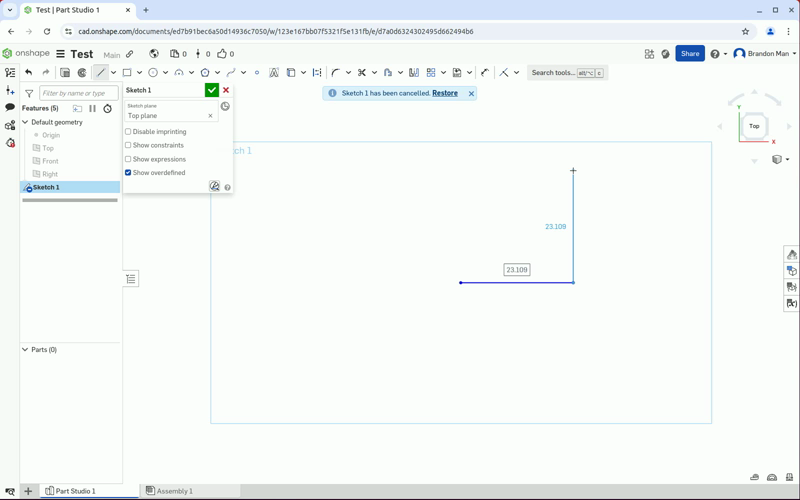
key_up(shift)
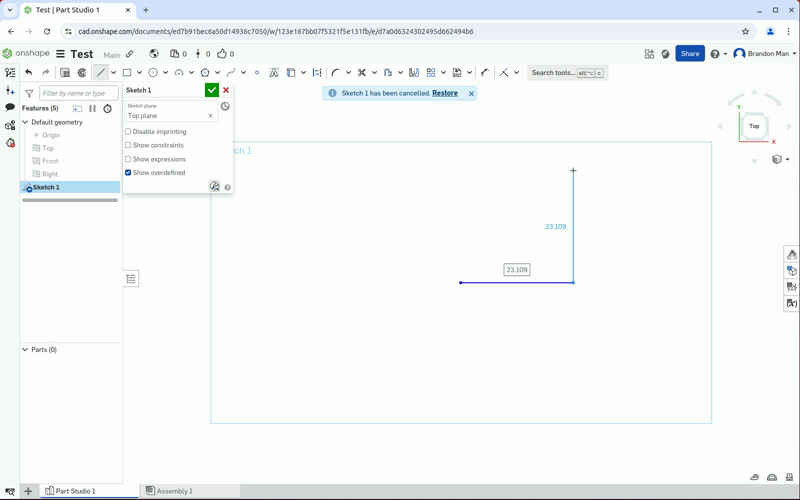
key_down(shift)
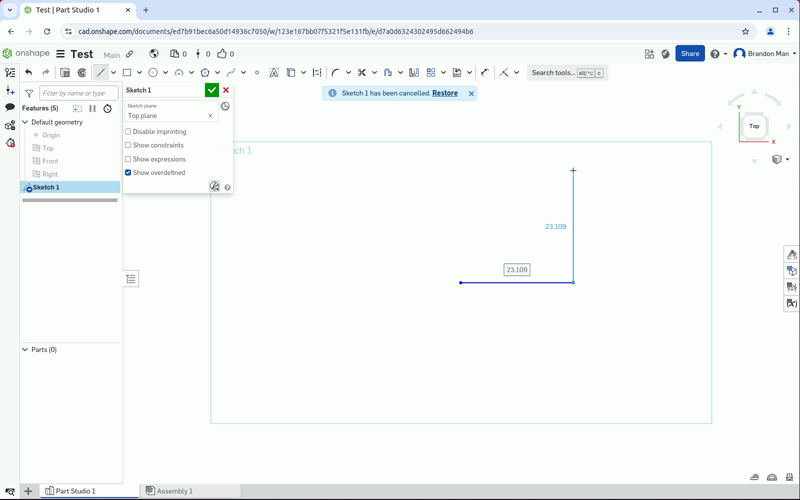
mouse_move(460, 170)
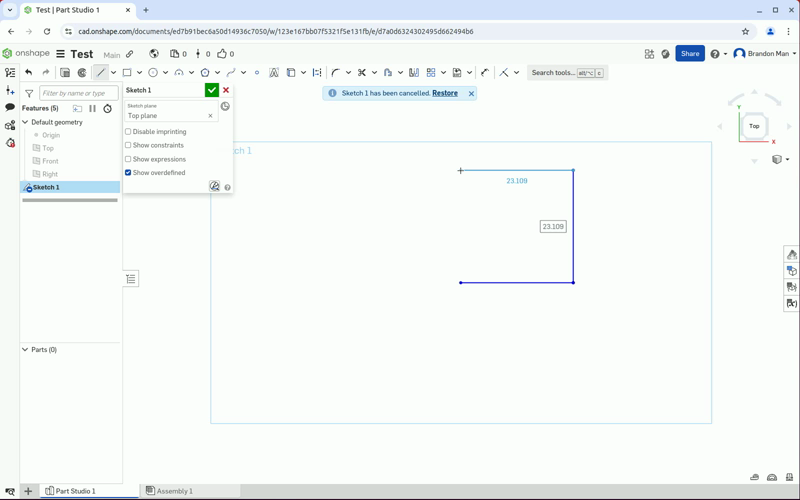
click(460, 170)
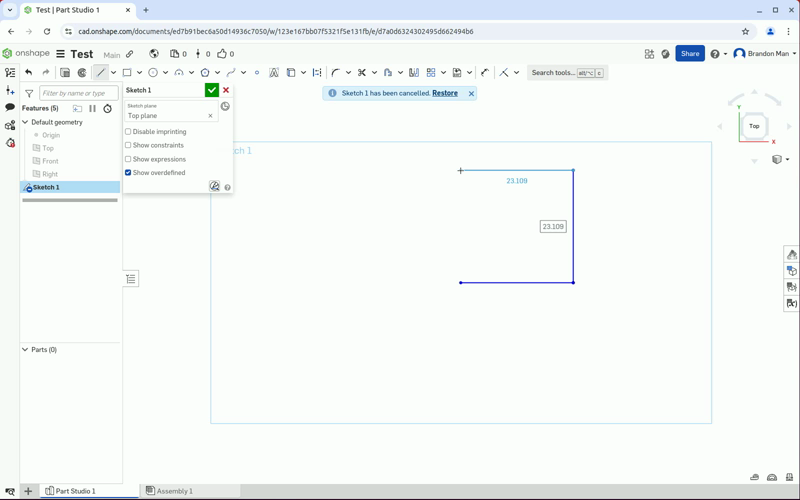
key_up(shift)
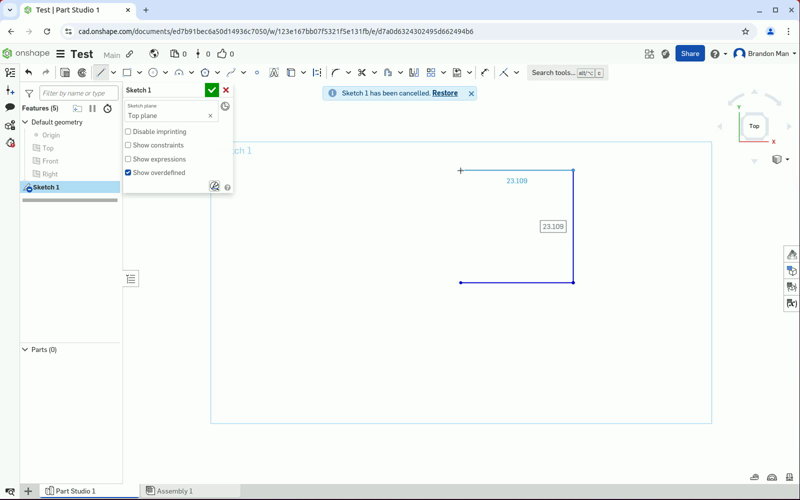
key_down(shift)
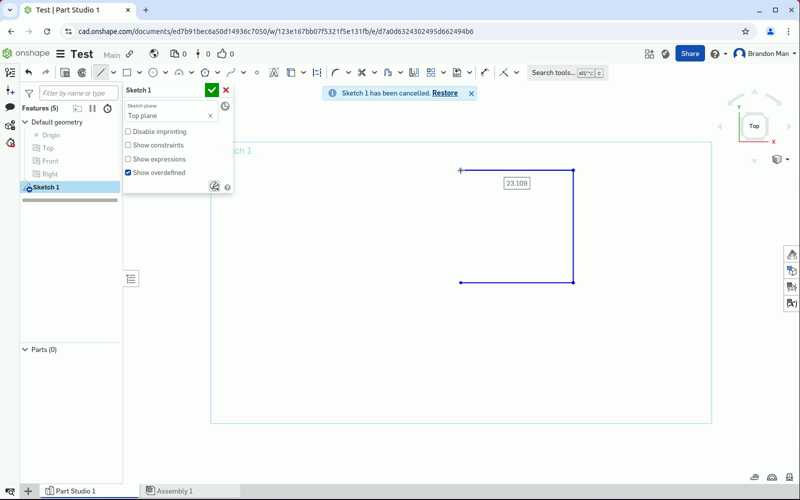
mouse_move(460, 282)
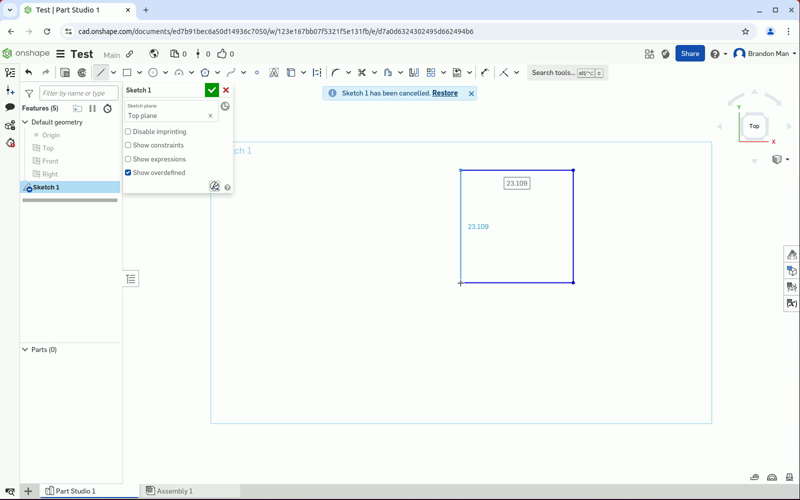
key_up(shift)
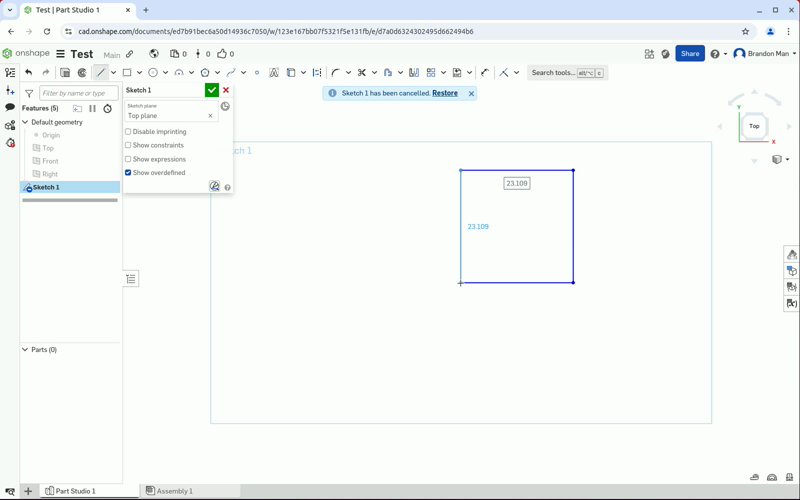
click(460, 282)
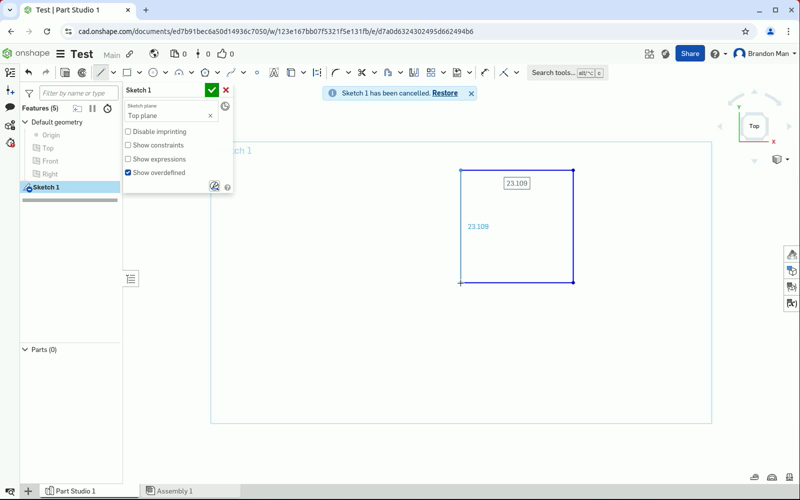
key(esc)
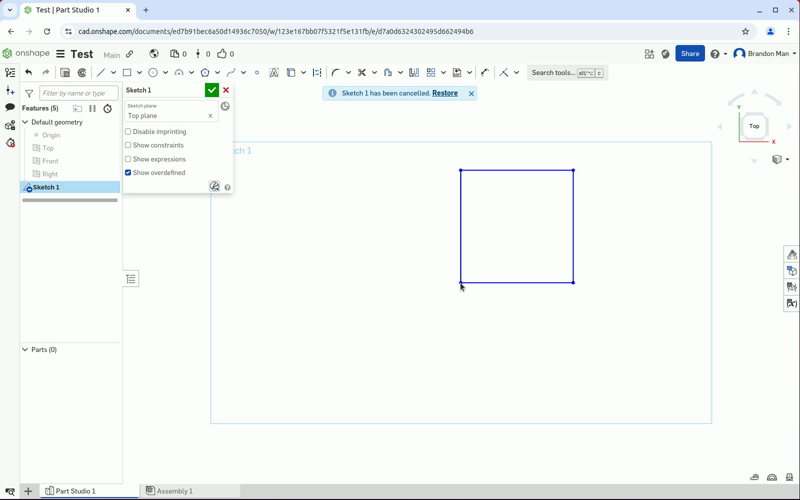
mouse_move(528, 182)
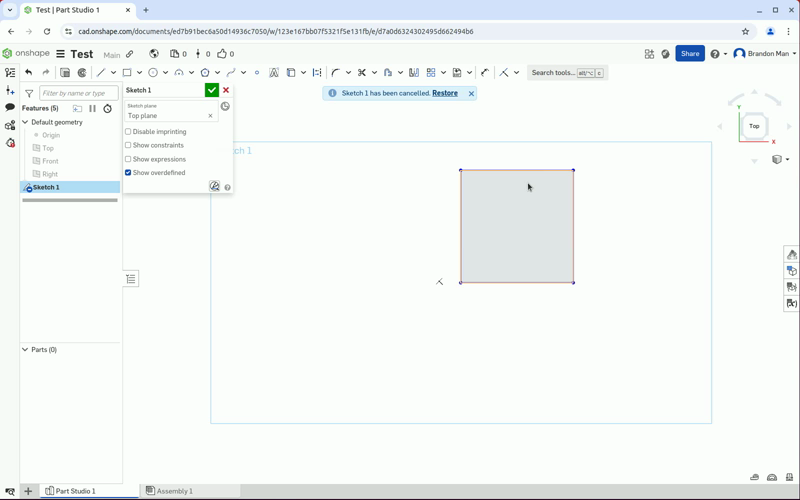
click(528, 182)
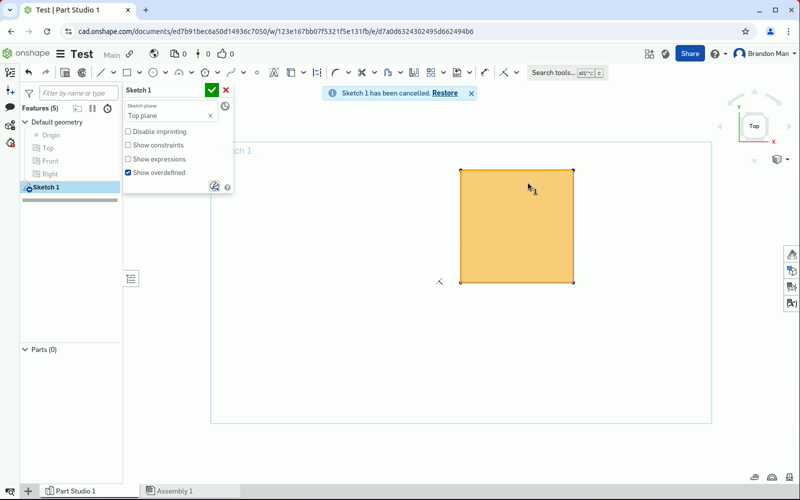
mouse_move(73, 352)
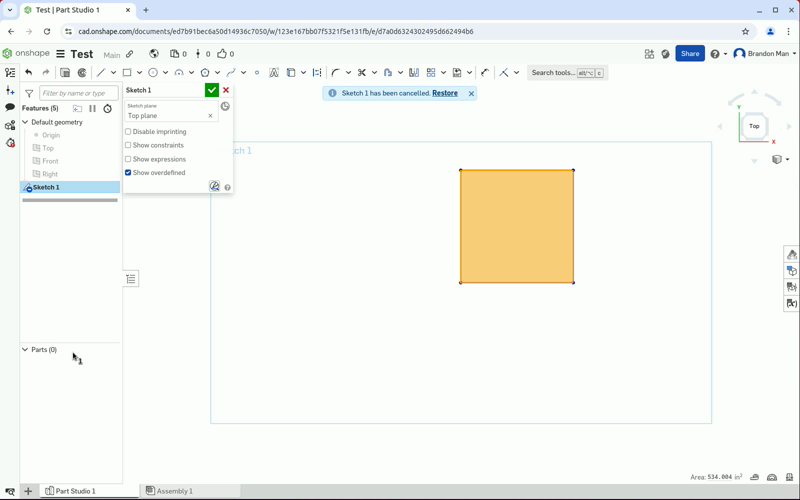
key(shift+y)
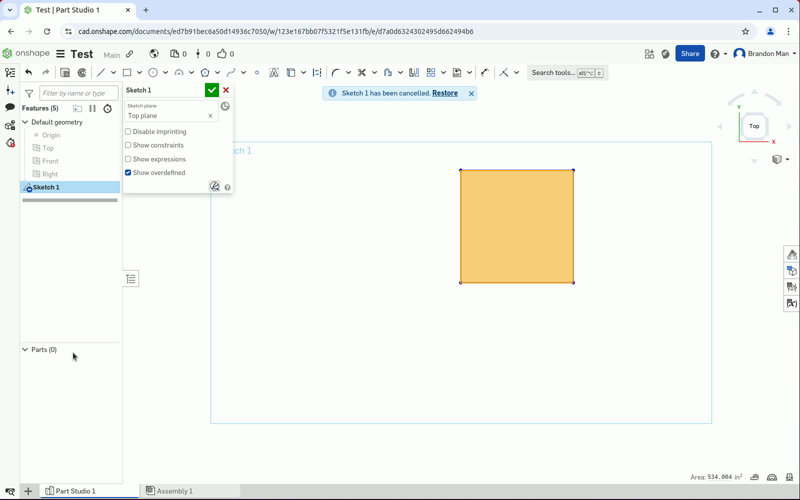
key(shift+e)
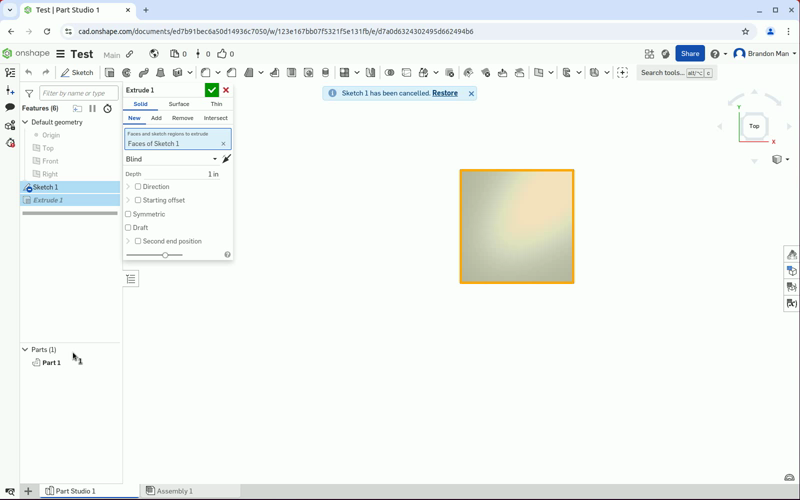
mouse_move(143, 106)
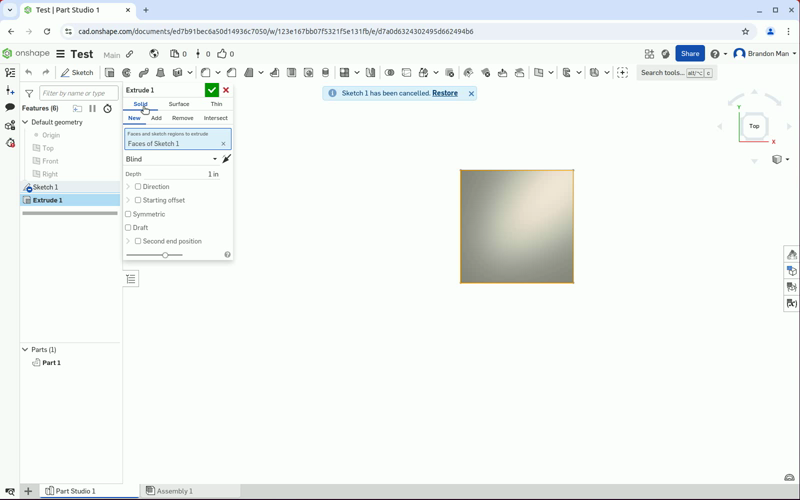
click(143, 106)
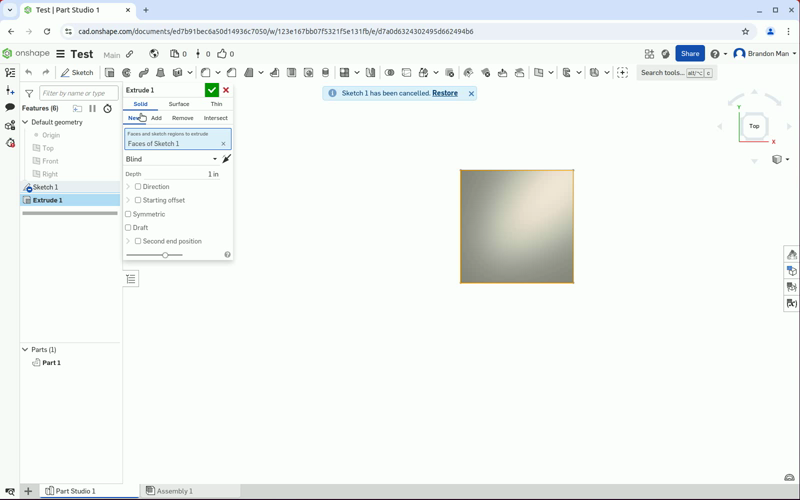
mouse_move(137, 120)
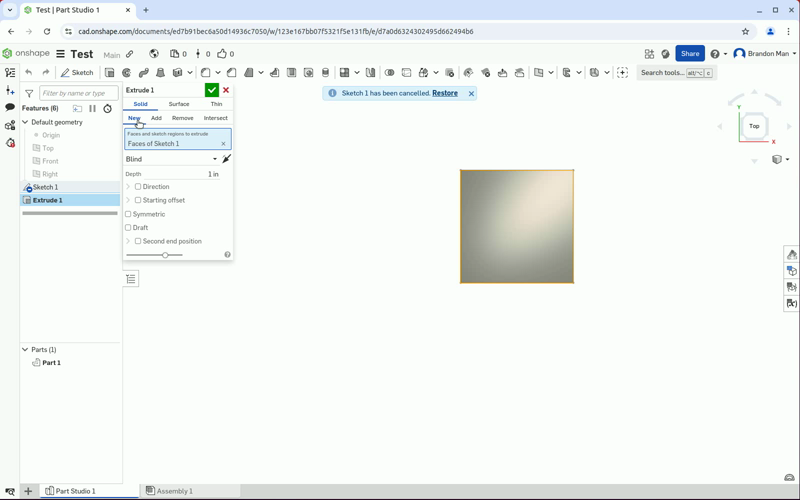
click(137, 120)
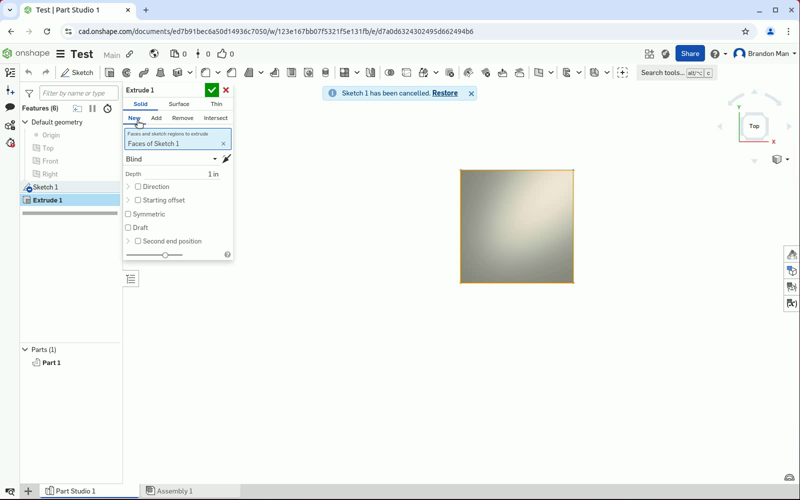
key(tab, 4)
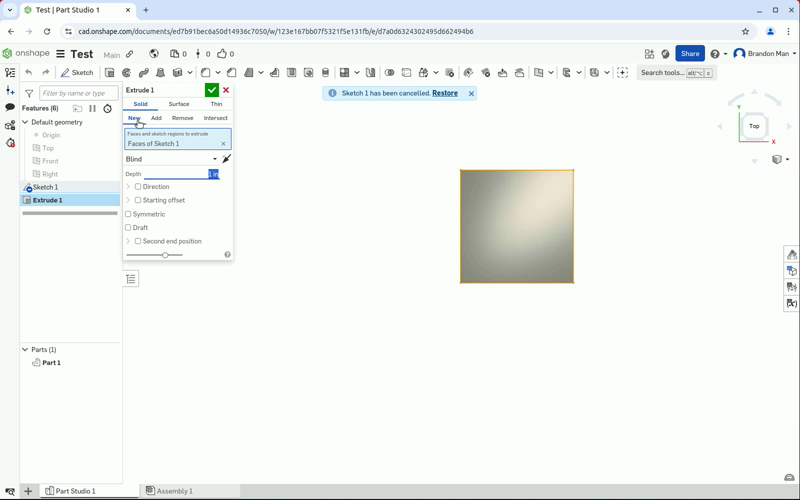
text(7.703)
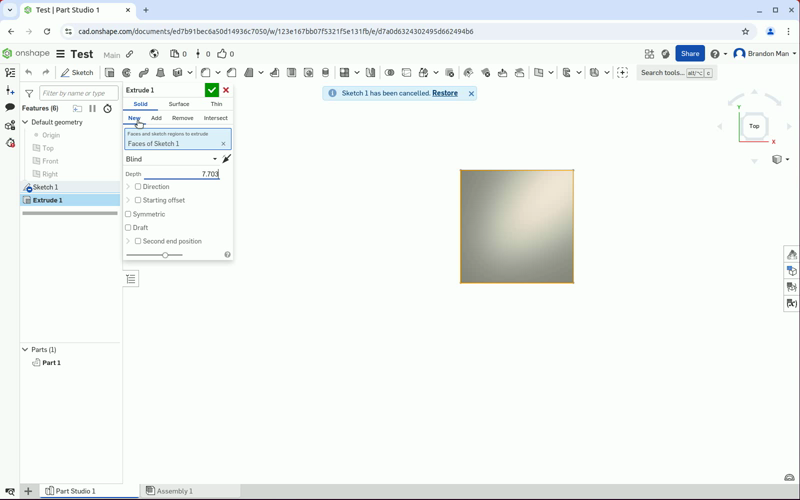
key(enter)
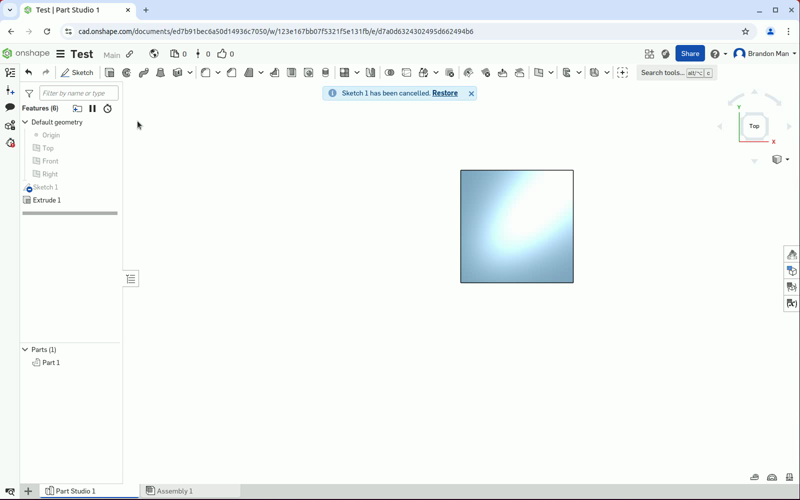
key(shift+h)
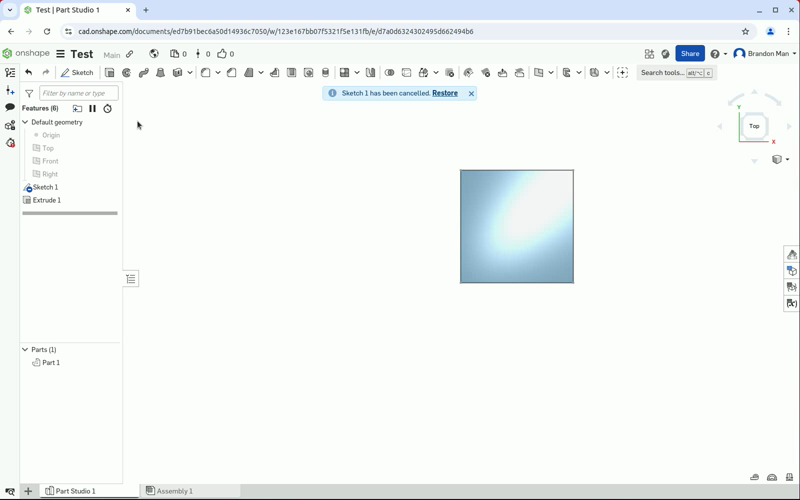
key(shift+h)
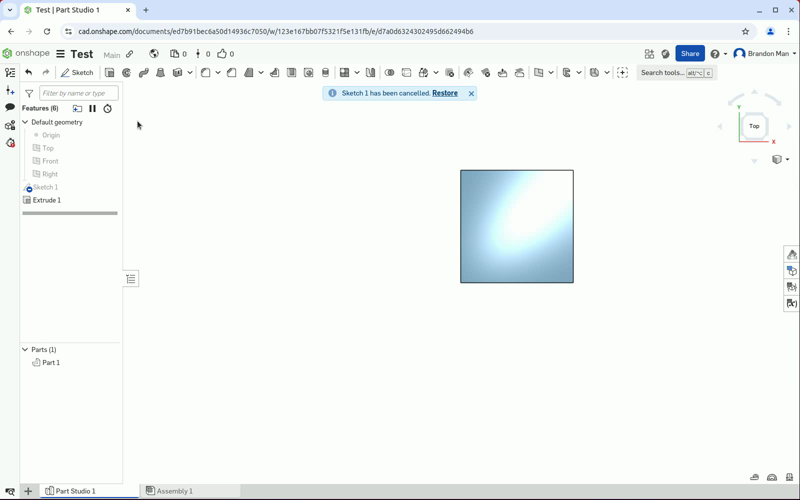
mouse_move(73, 189)
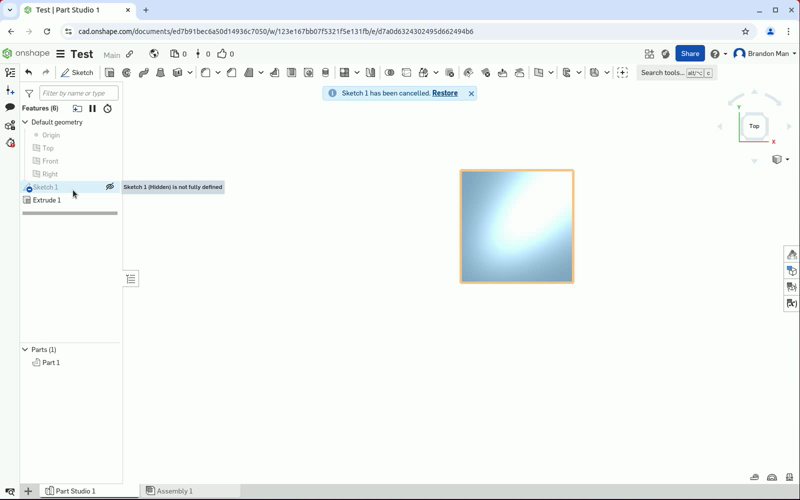
click(73, 189)
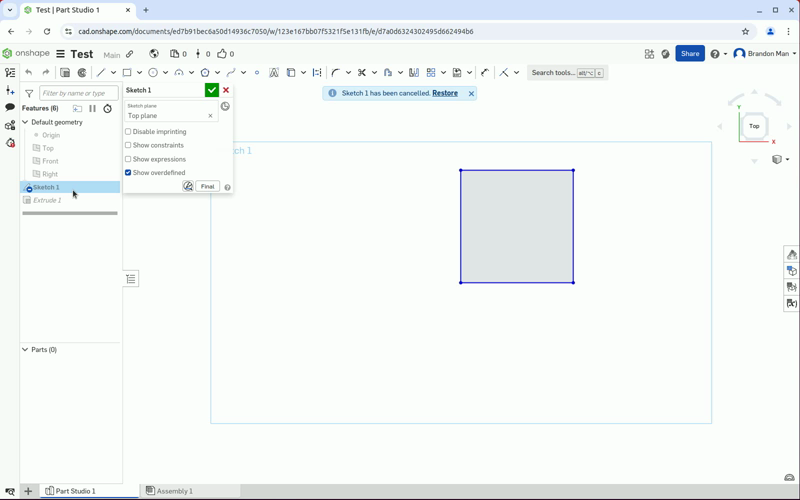
mouse_move(229, 92)
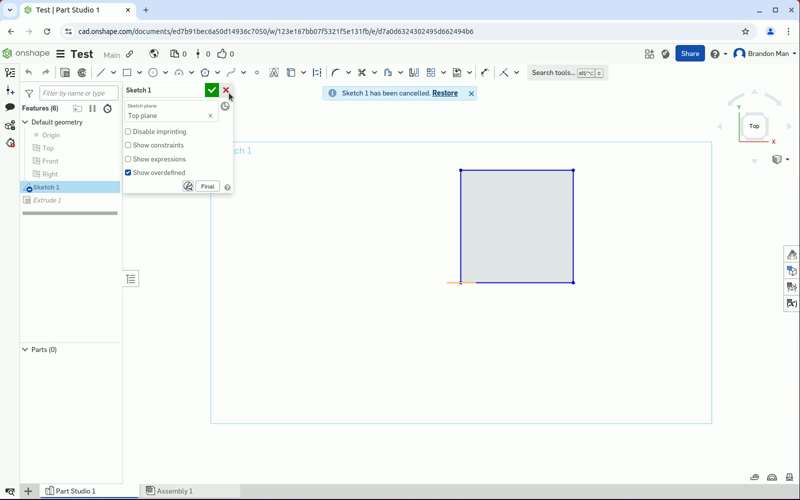
click(229, 92)
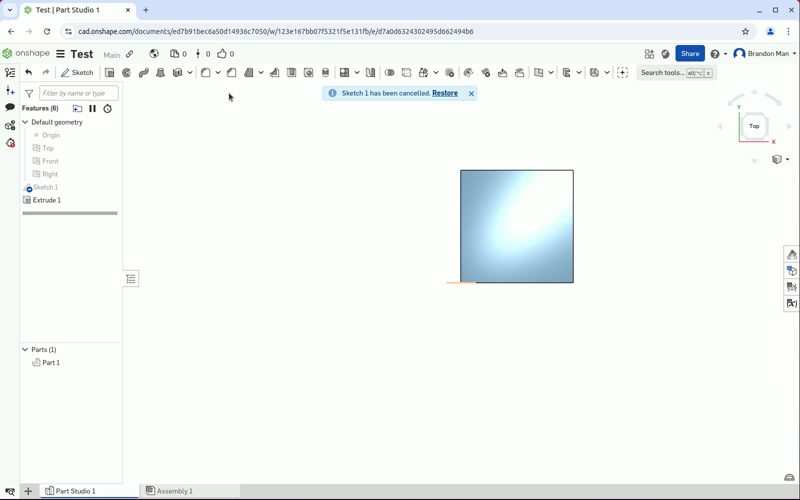
mouse_move(541, 75)
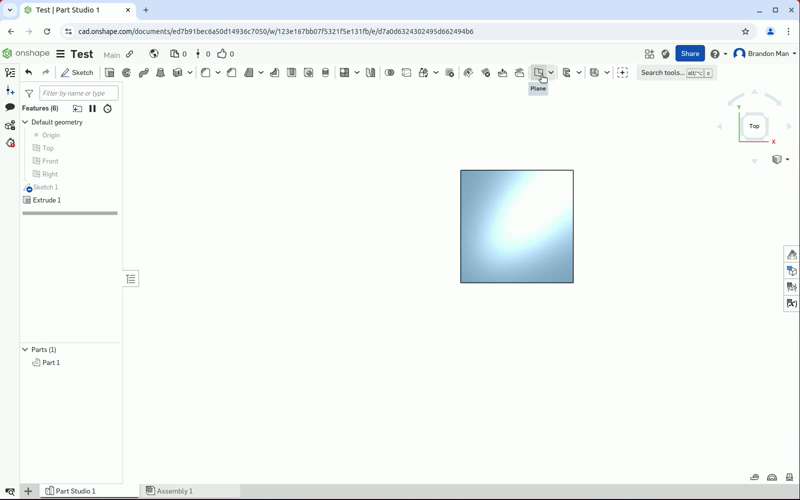
click(541, 75)
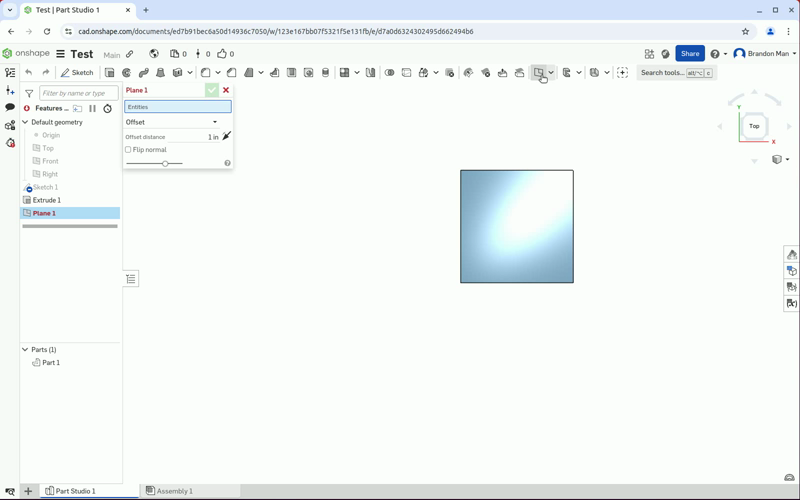
mouse_move(73, 150)
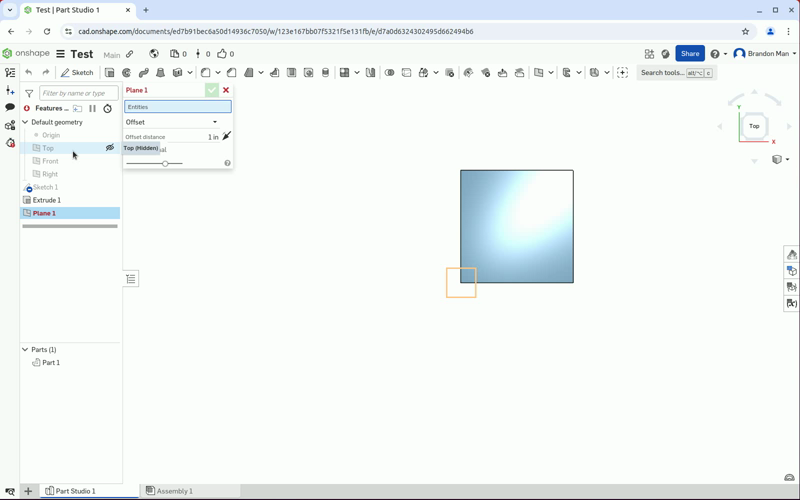
click(73, 150)
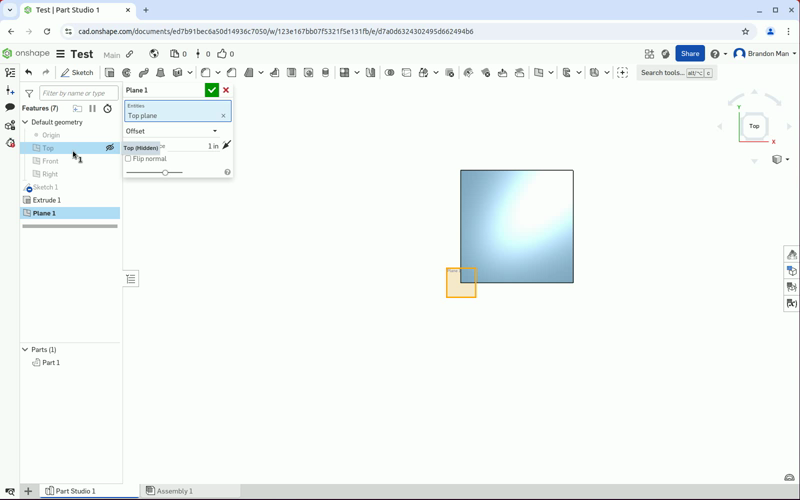
key(tab, 2)
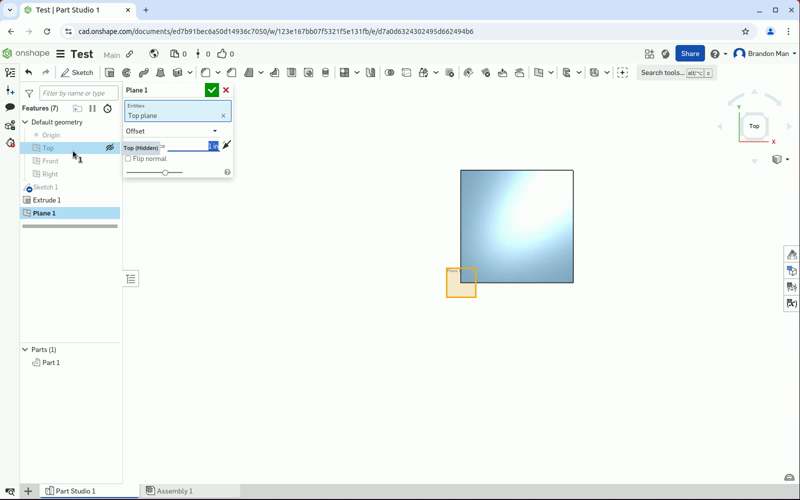
text(7.703)
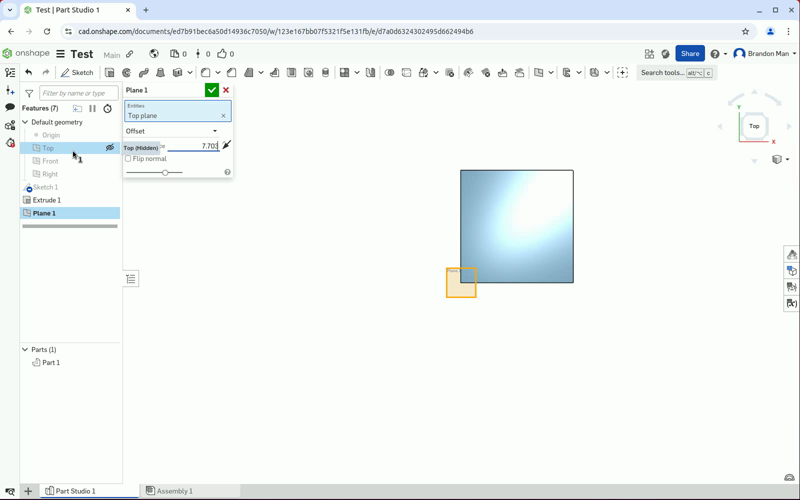
key(enter, 2)
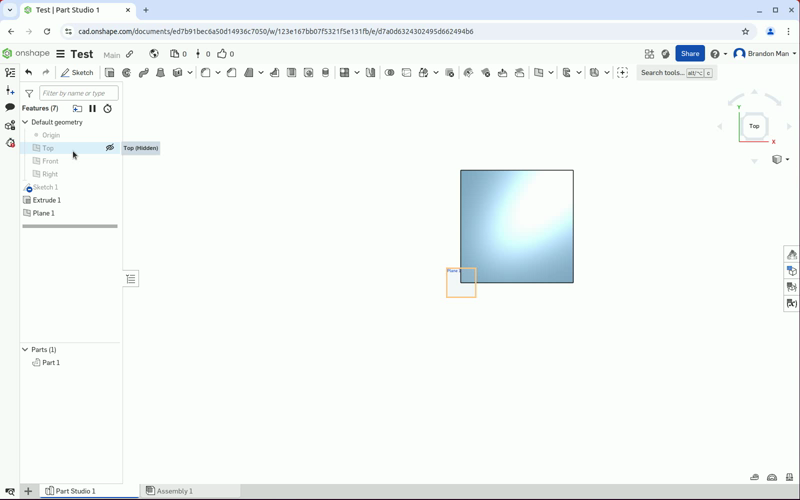
key(shift+s)
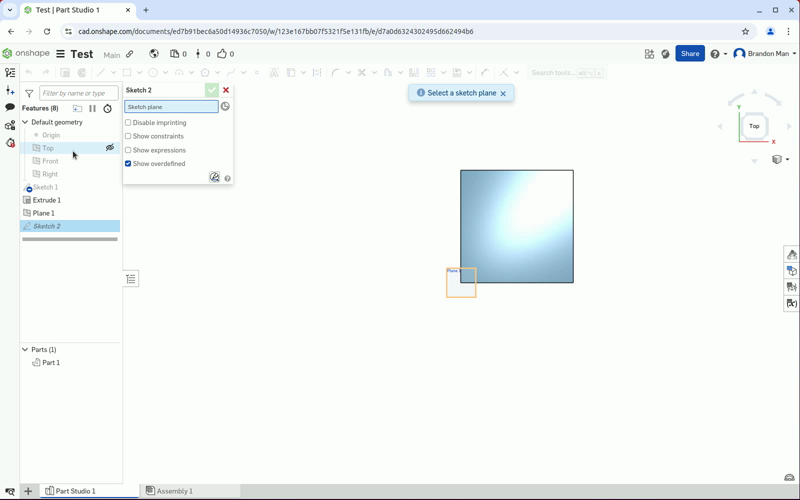
mouse_move(73, 215)
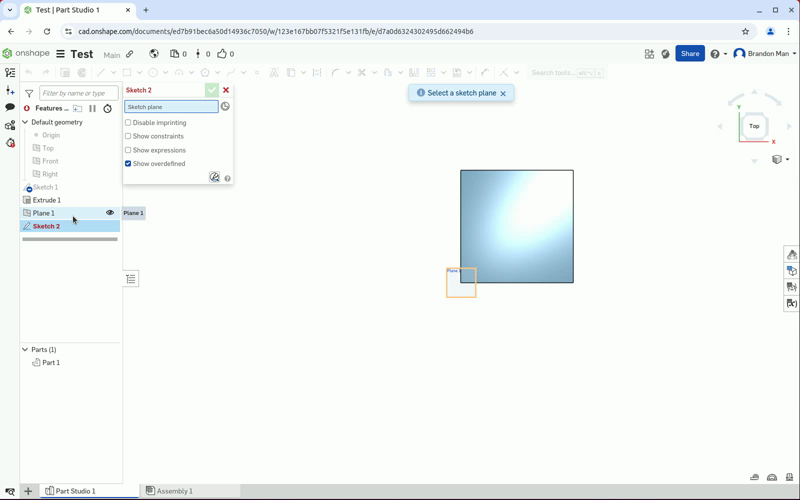
click(73, 215)
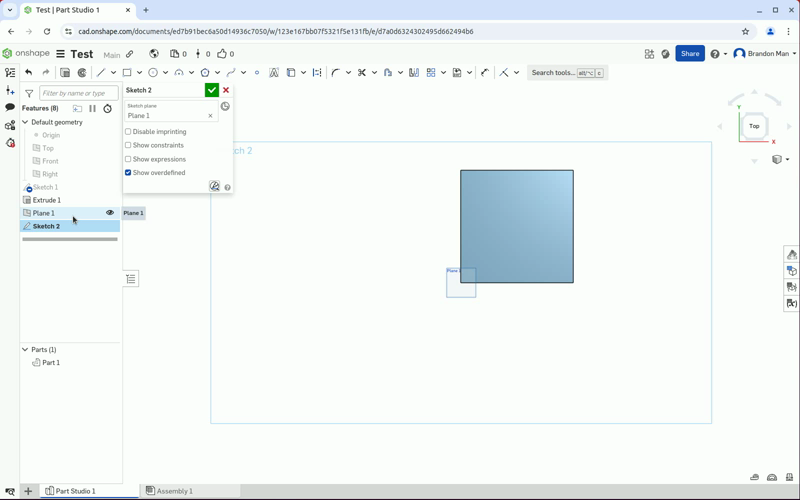
mouse_move(73, 352)
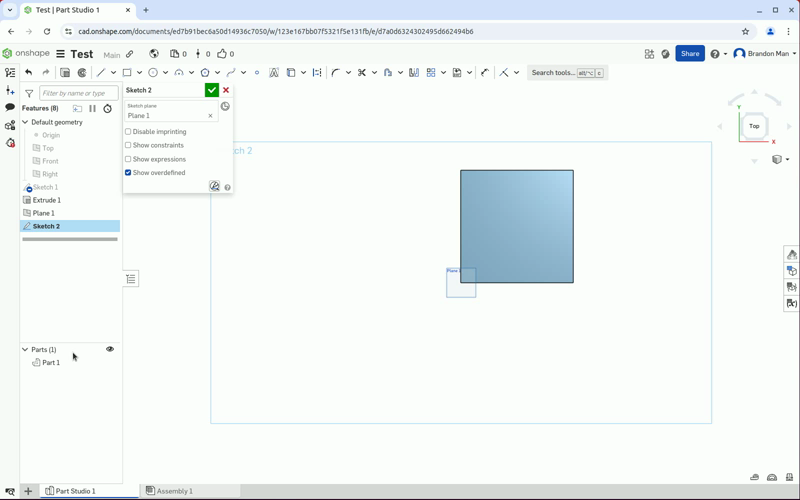
key(y)
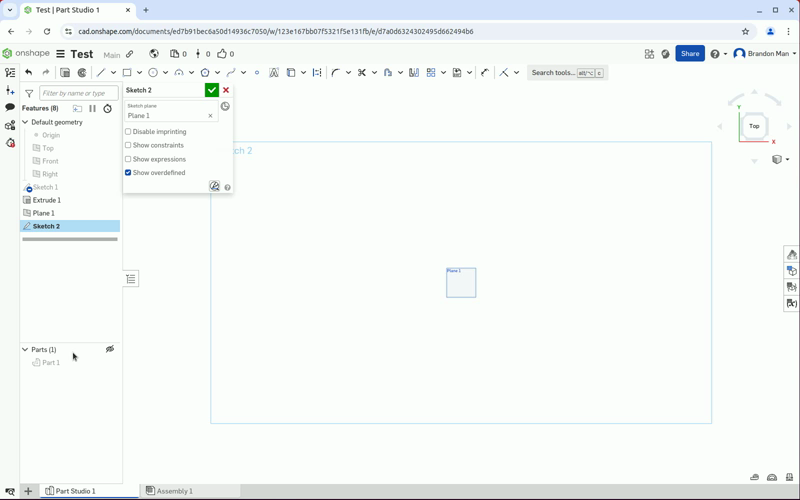
key(l)
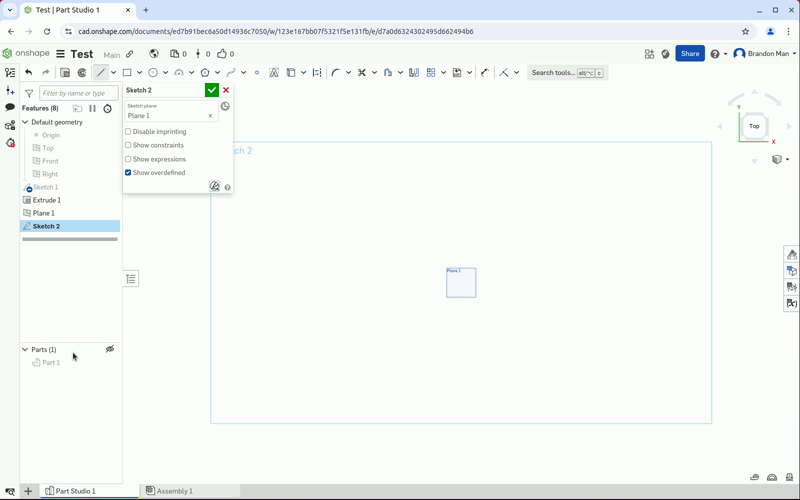
key_down(shift)
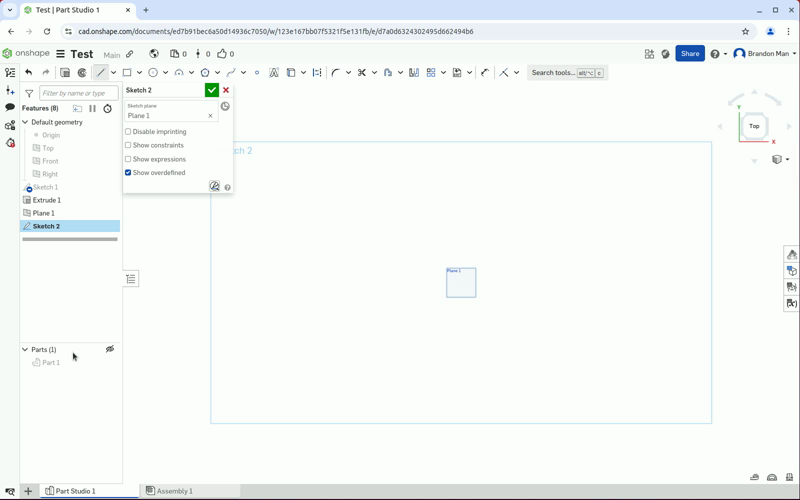
mouse_move(535, 207)
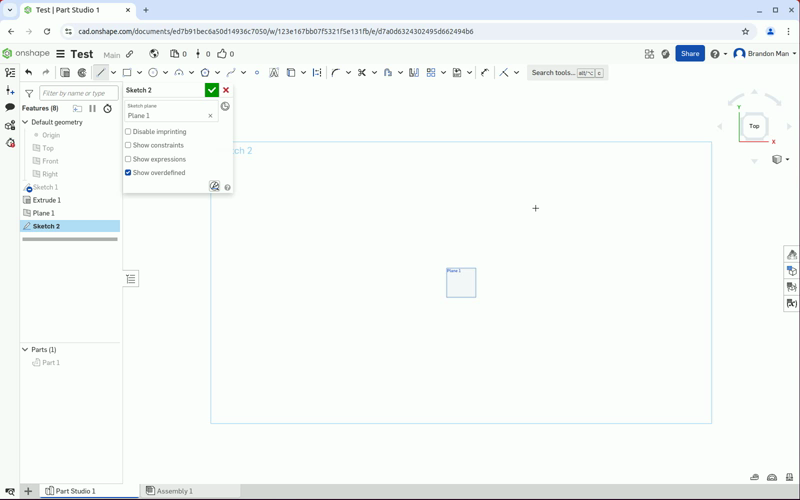
click(535, 207)
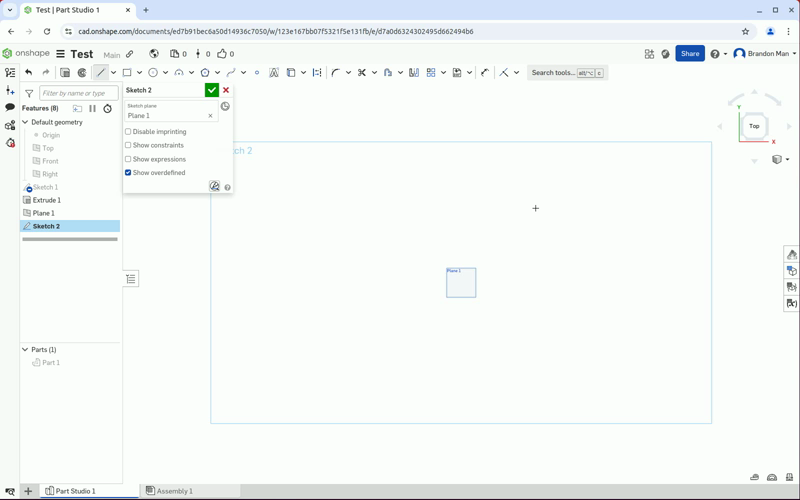
key_up(shift)
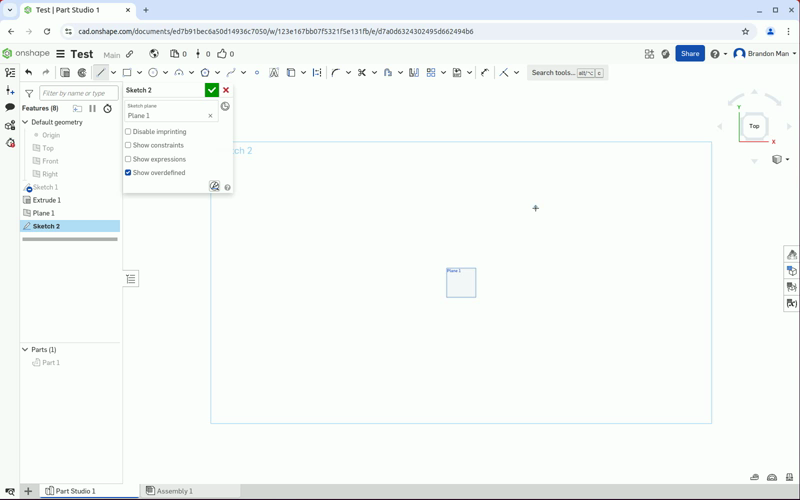
key_down(shift)
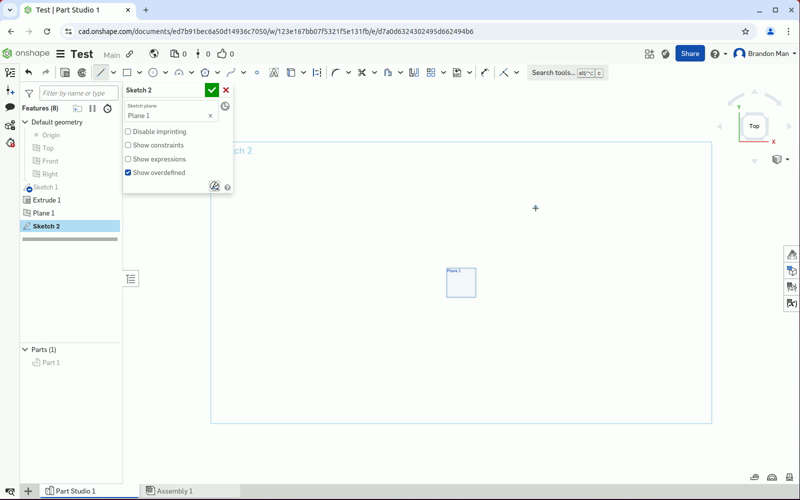
mouse_move(565, 207)
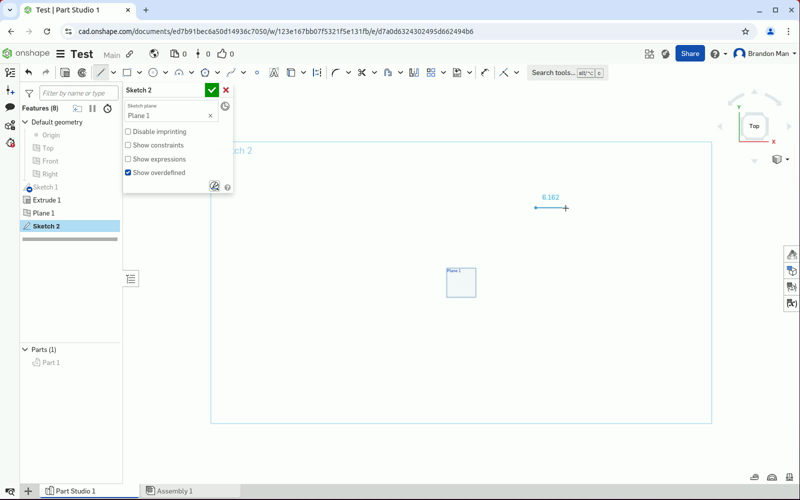
mouse_move(574, 207)
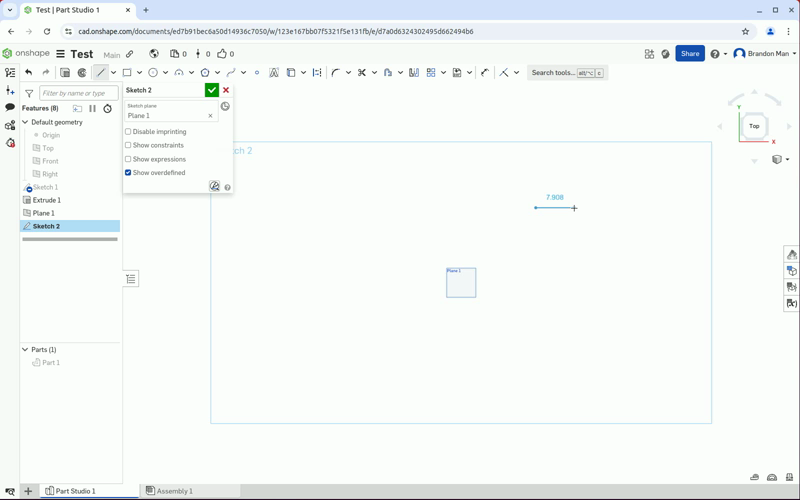
click(574, 207)
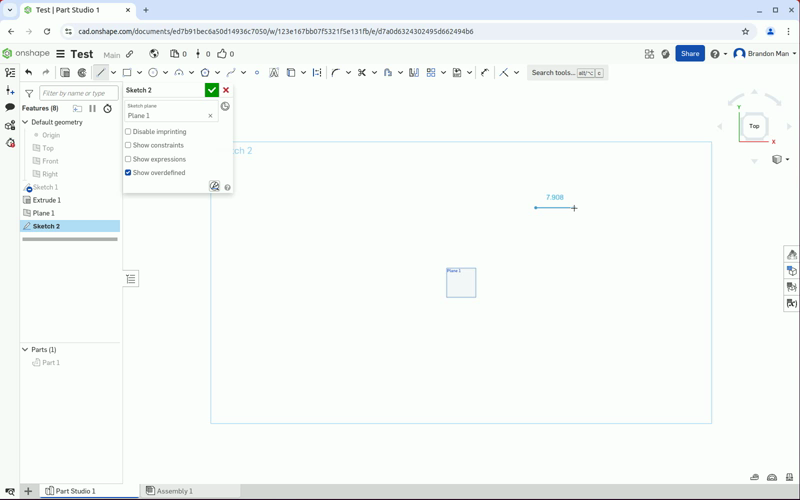
key_up(shift)
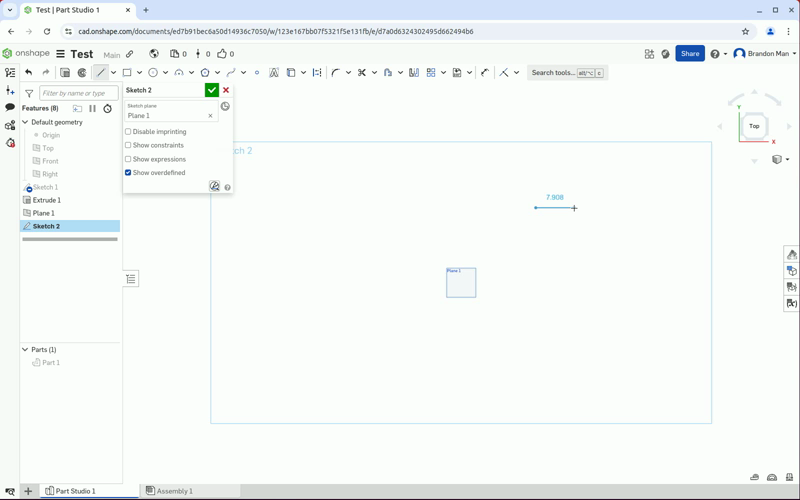
key_down(shift)
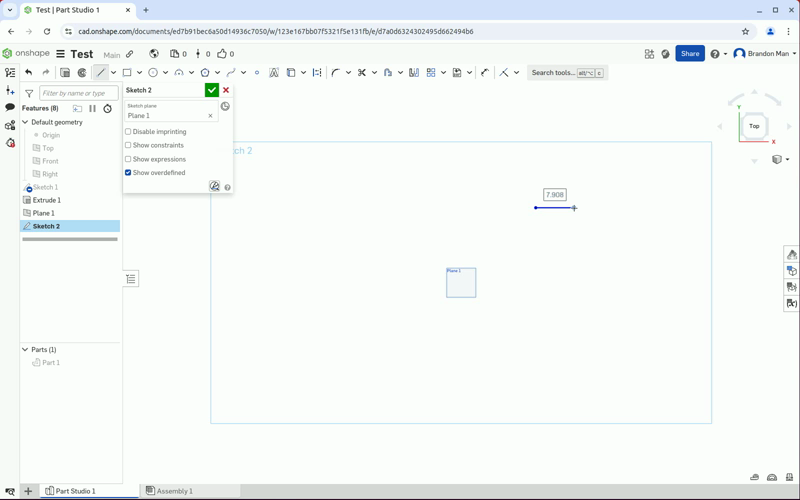
mouse_move(589, 207)
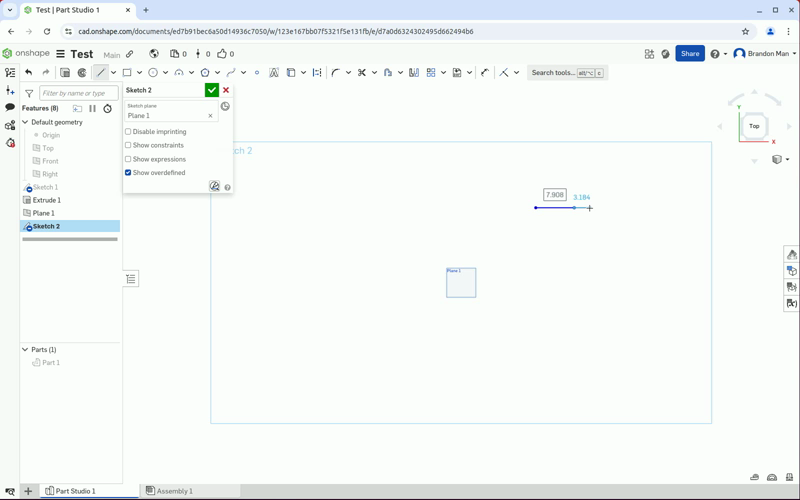
mouse_move(574, 169)
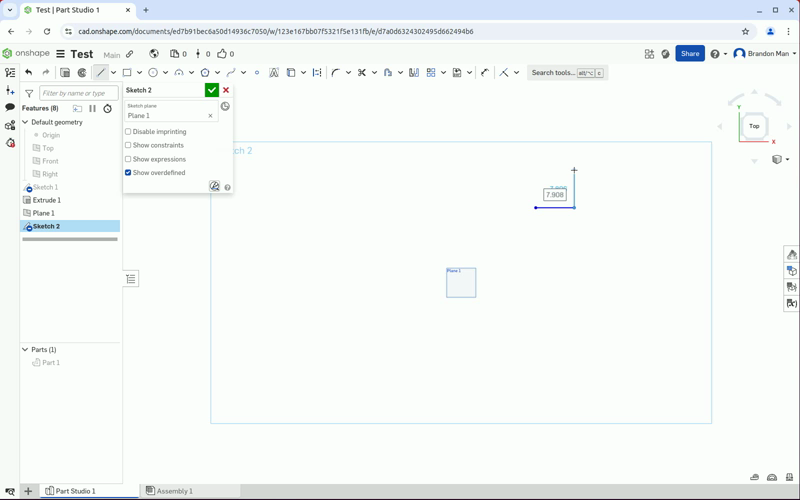
click(574, 169)
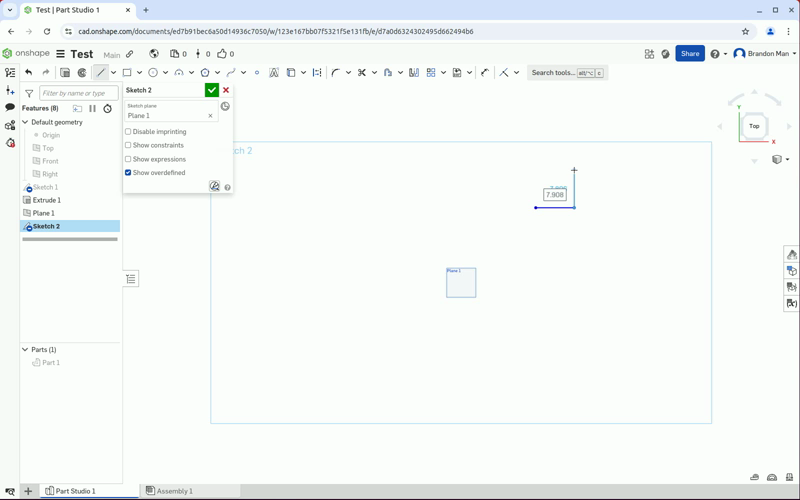
key_up(shift)
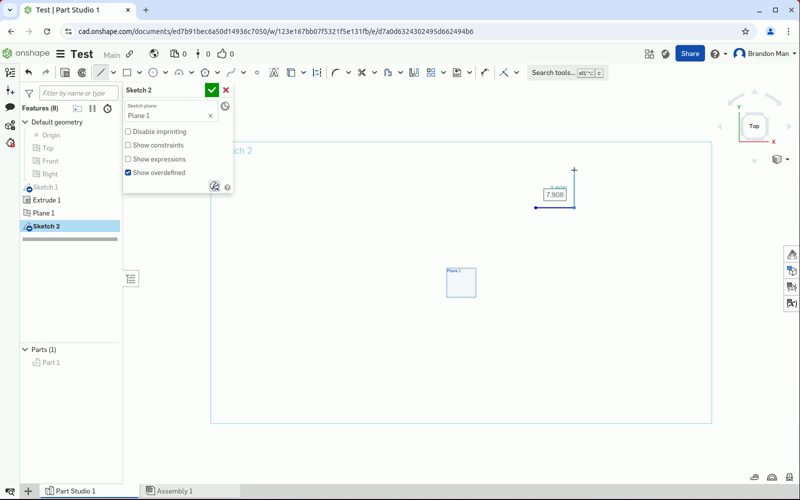
key_down(shift)
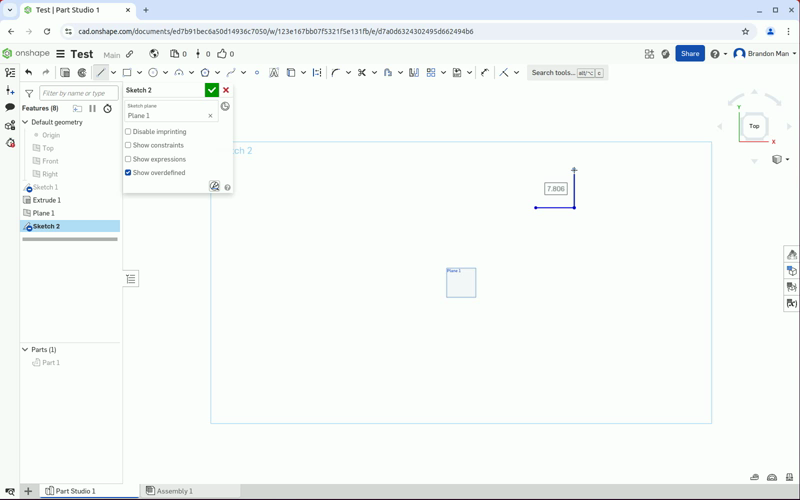
mouse_move(589, 169)
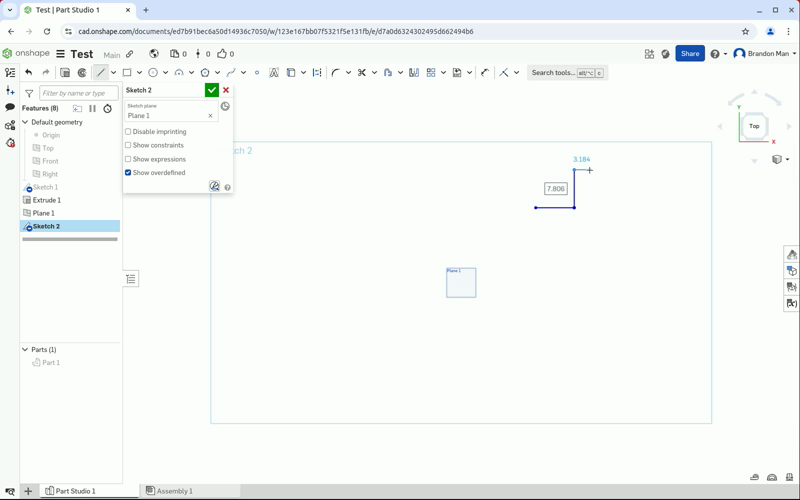
mouse_move(535, 169)
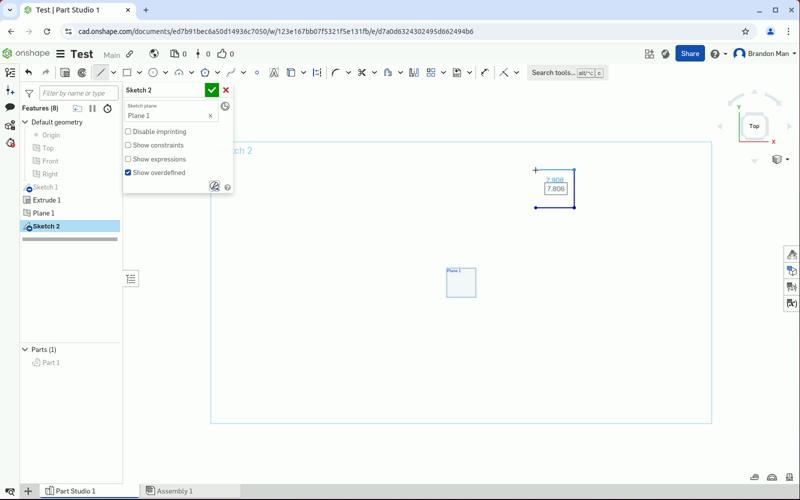
click(535, 169)
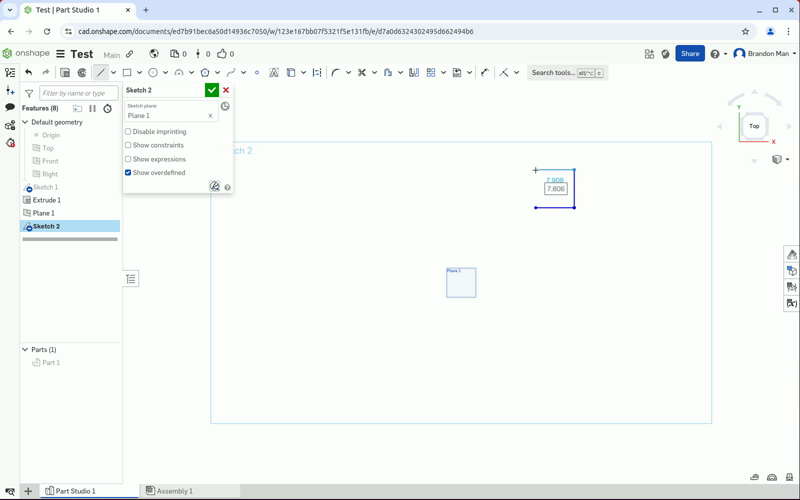
key_up(shift)
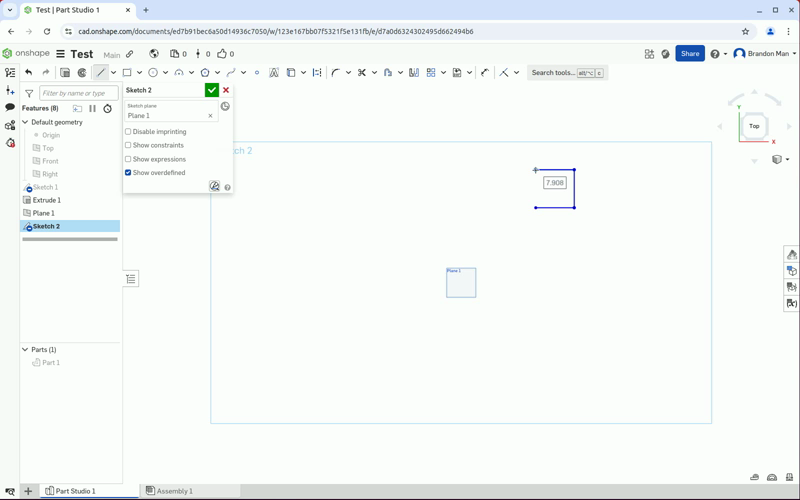
mouse_move(565, 169)
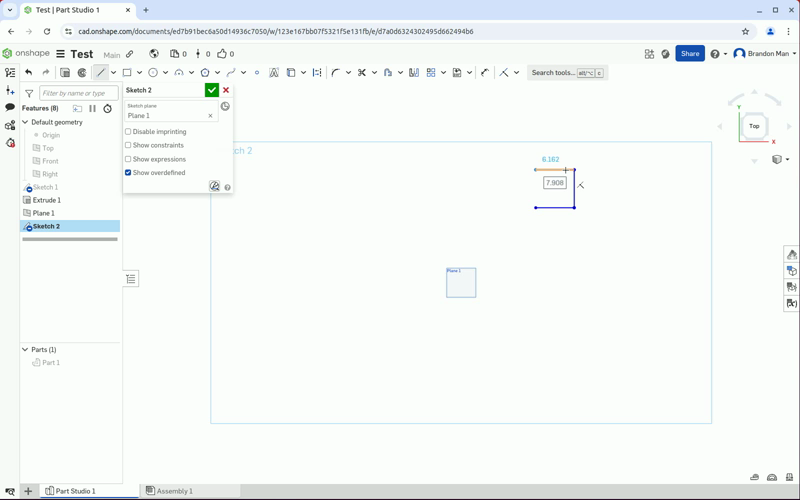
key_down(shift)
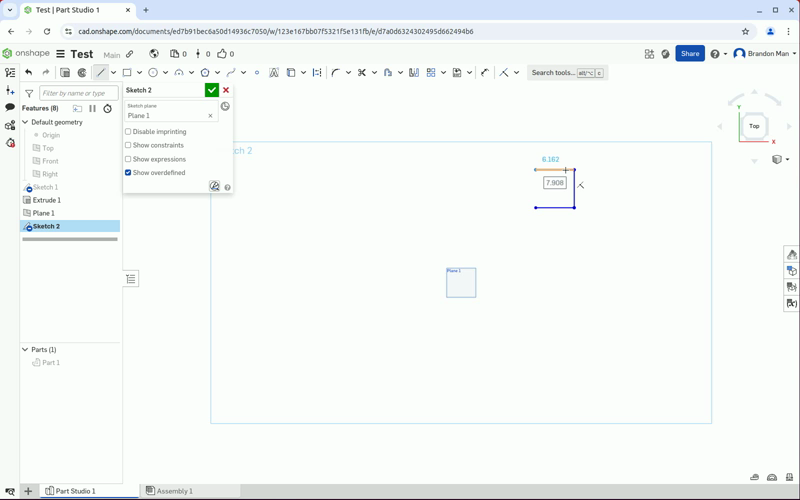
mouse_move(535, 207)
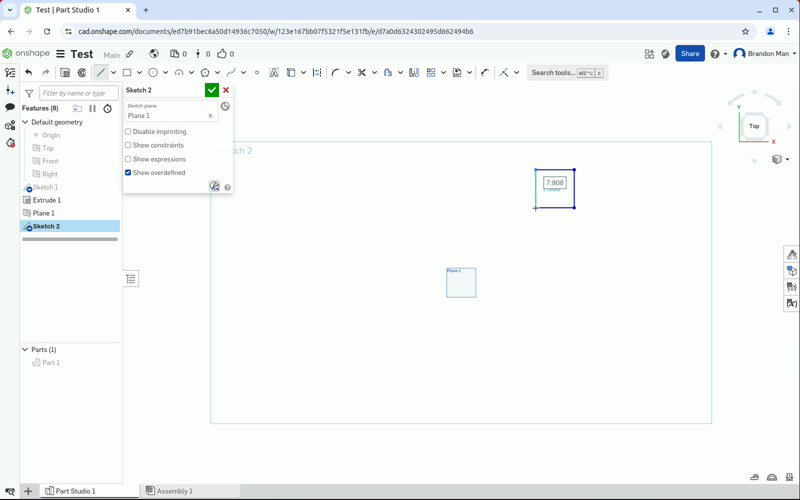
key_up(shift)
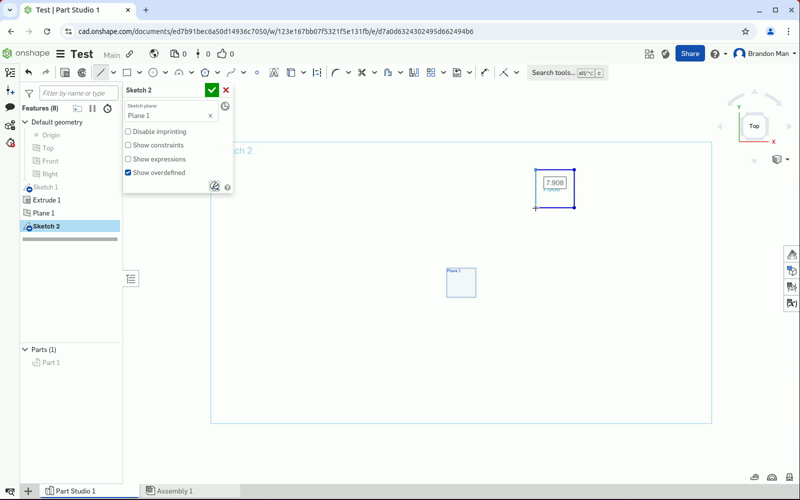
click(535, 207)
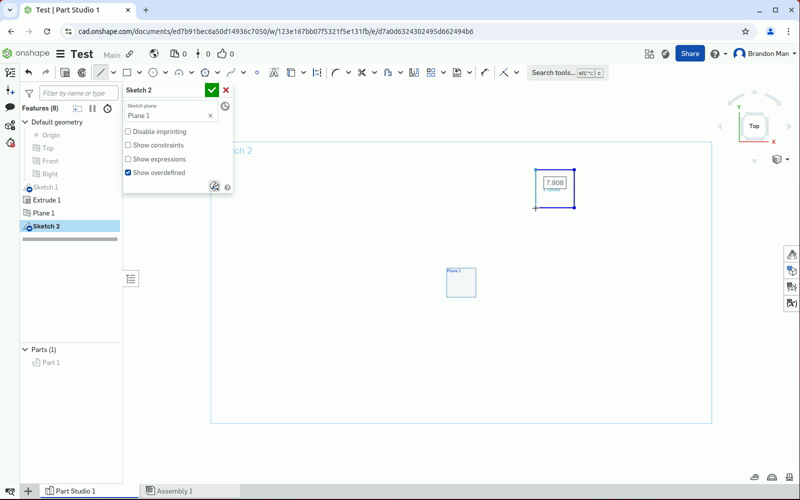
key(esc)
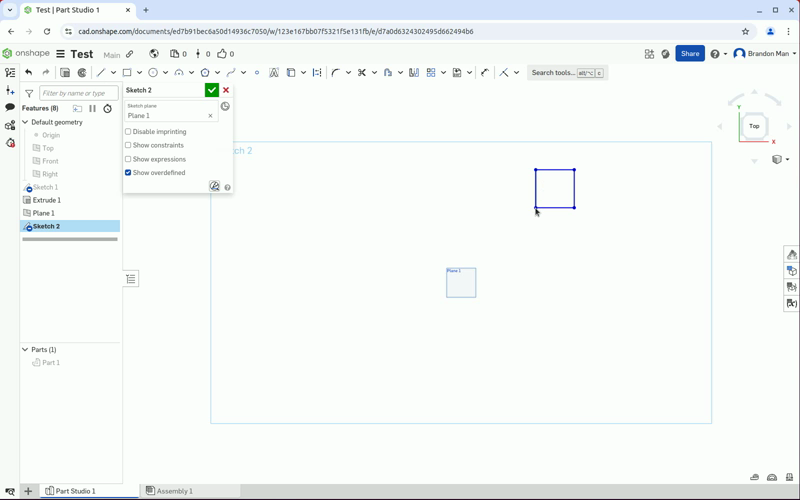
mouse_move(547, 193)
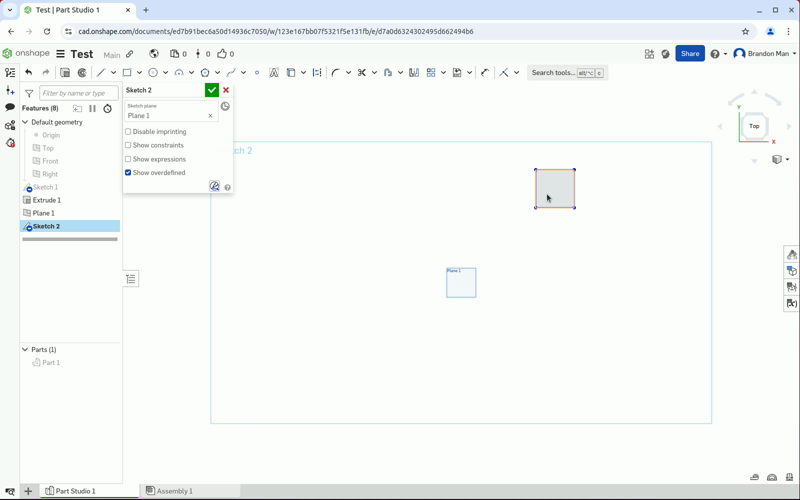
scroll(6)
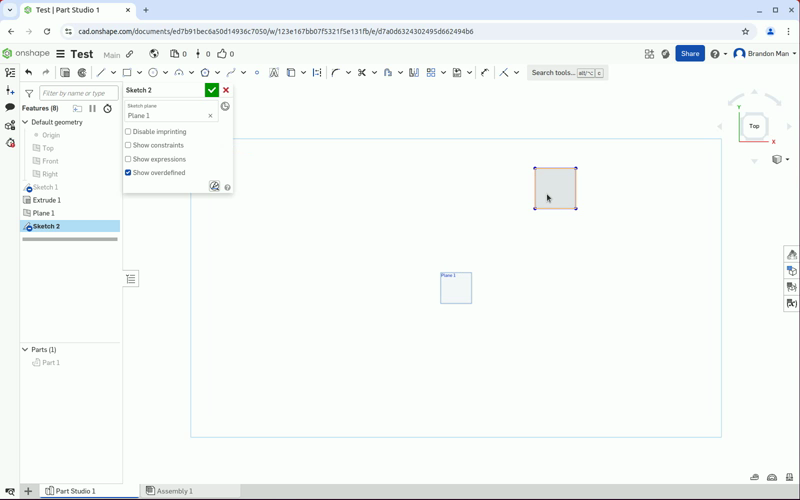
scroll(6)
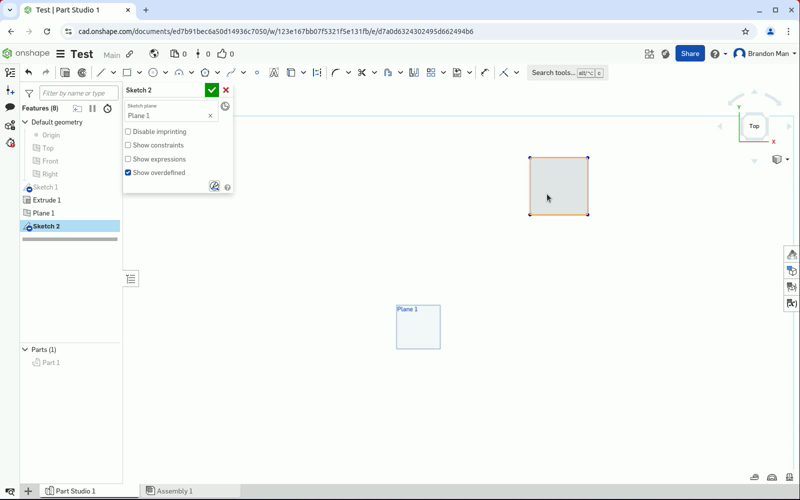
scroll(6)
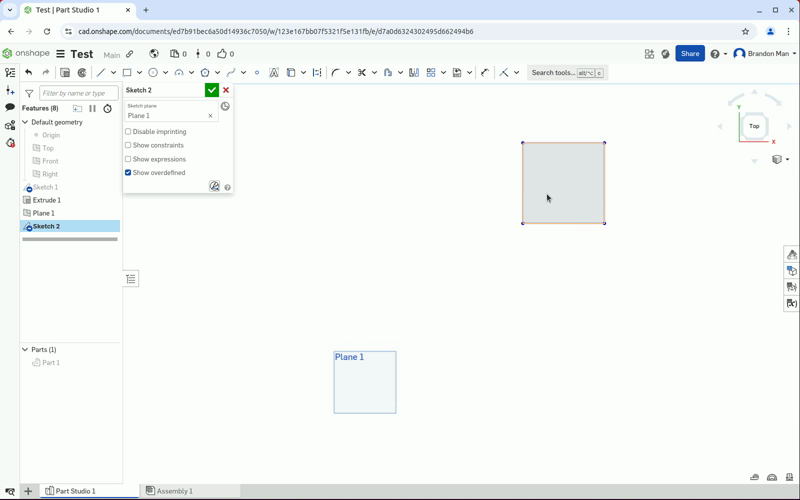
scroll(6)
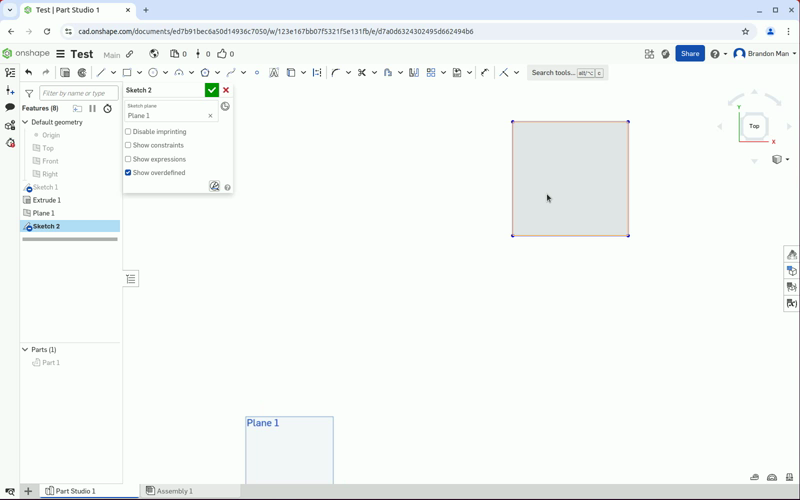
scroll(6)
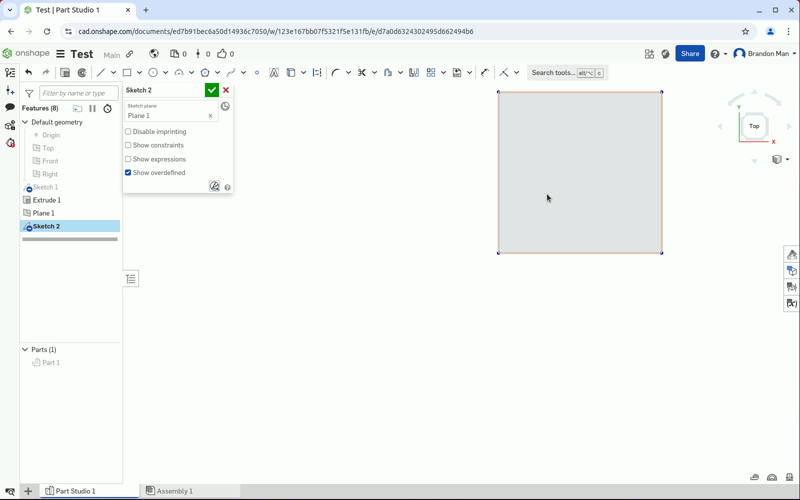
scroll(6)
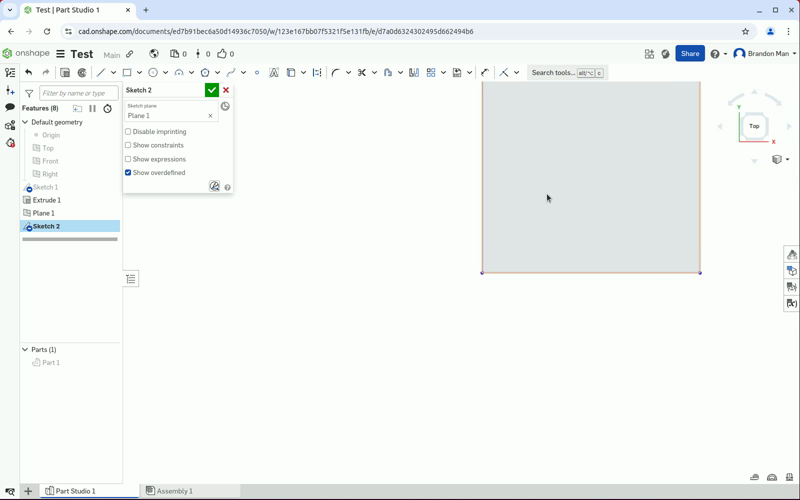
scroll(6)
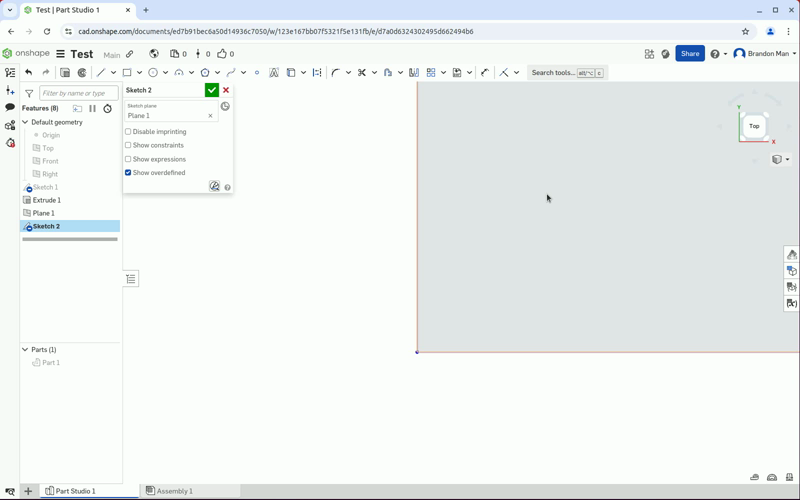
click(547, 193)
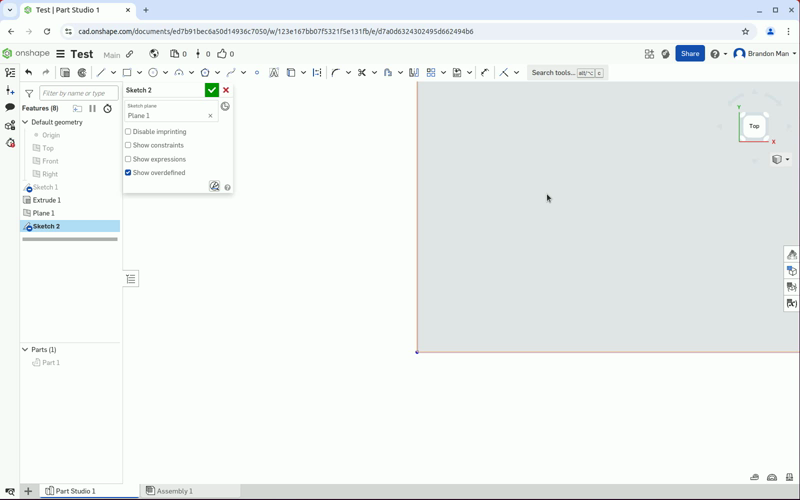
scroll(-6)
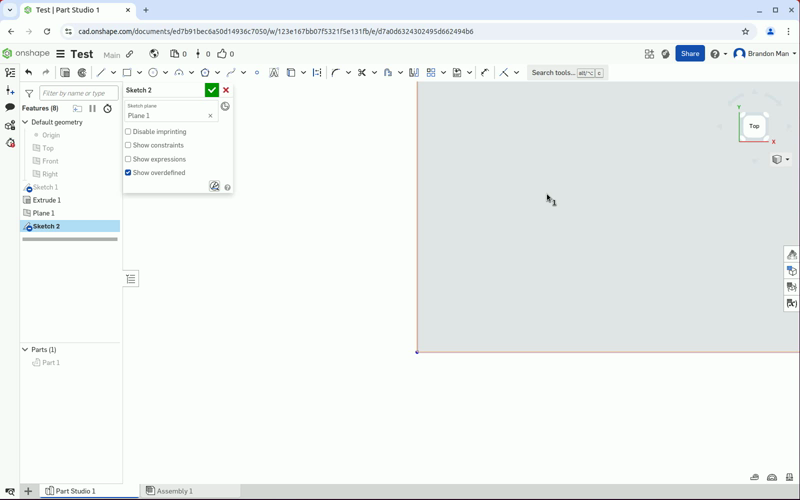
scroll(-6)
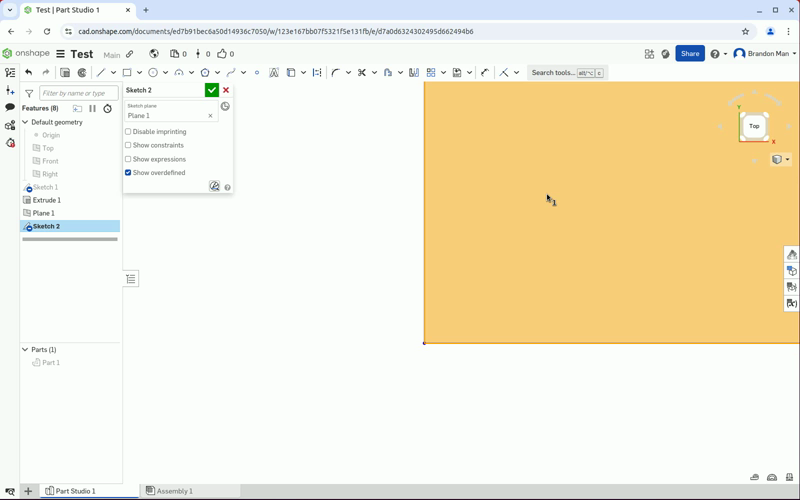
scroll(-6)
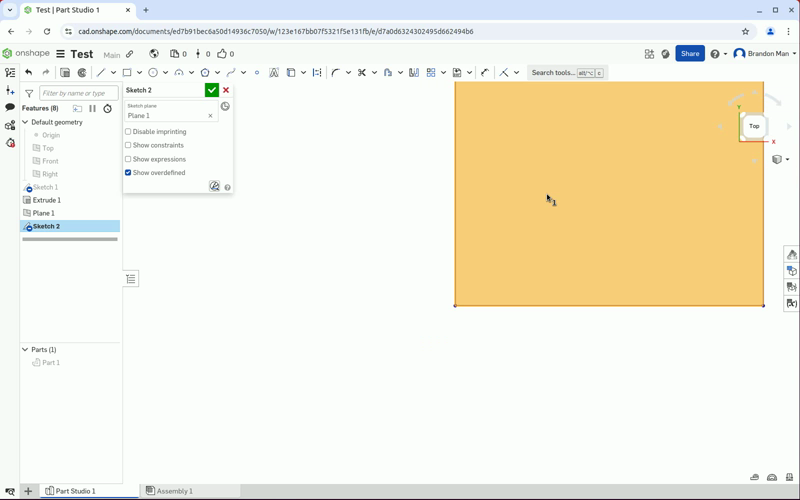
scroll(-6)
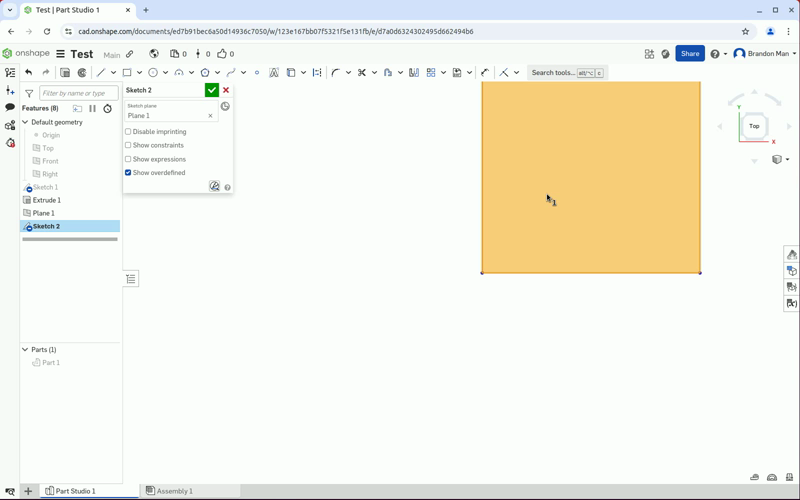
scroll(-6)
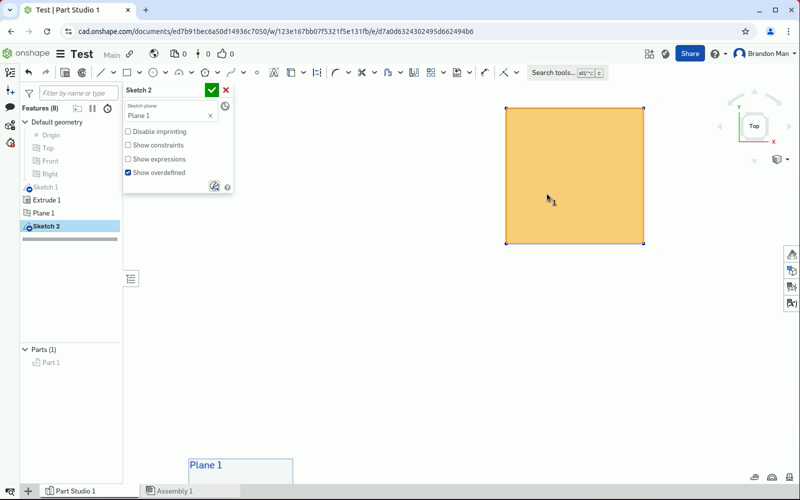
scroll(-6)
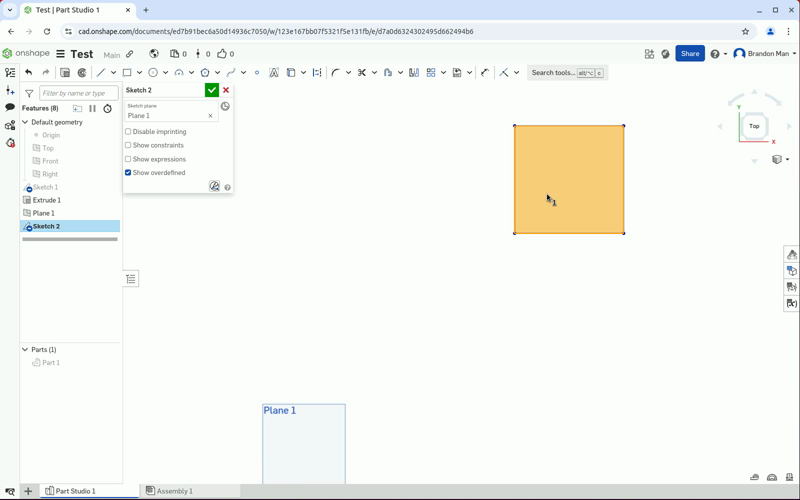
scroll(-6)
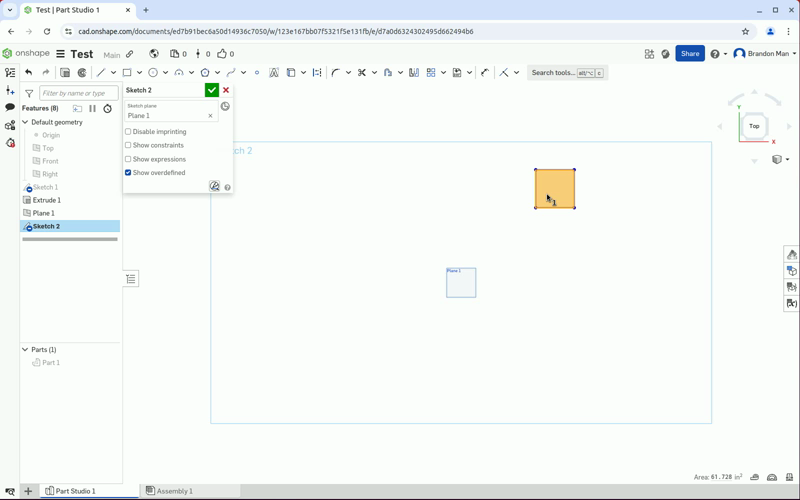
mouse_move(73, 352)
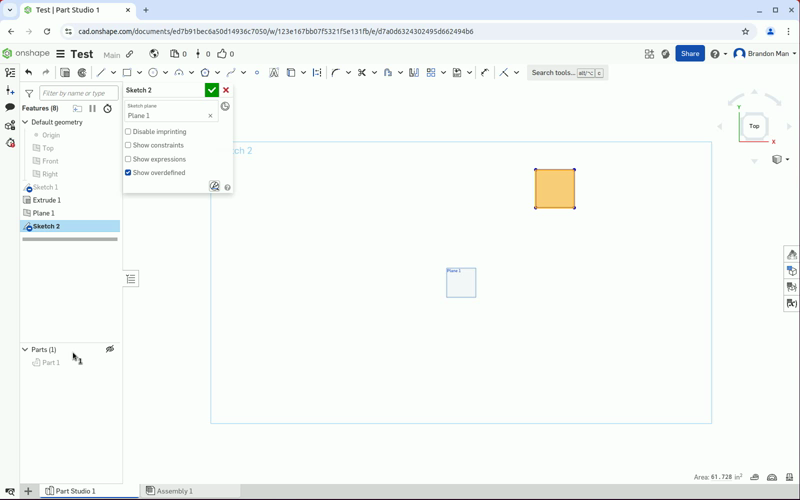
key(shift+y)
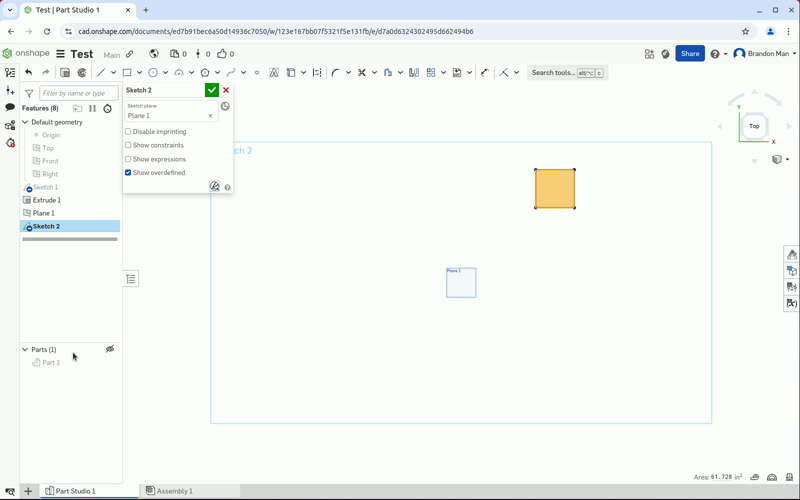
key(shift+e)
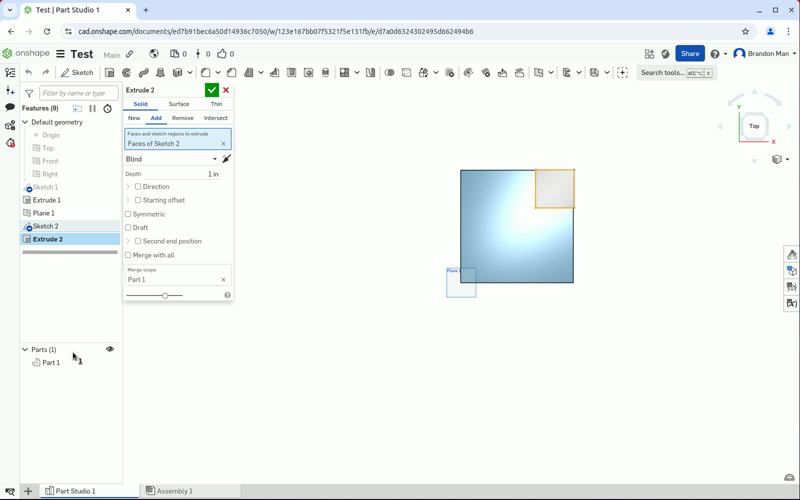
mouse_move(143, 106)
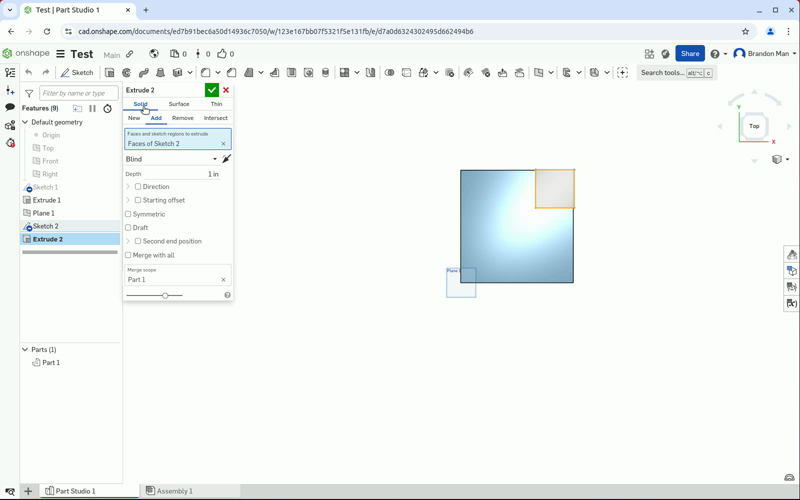
click(143, 106)
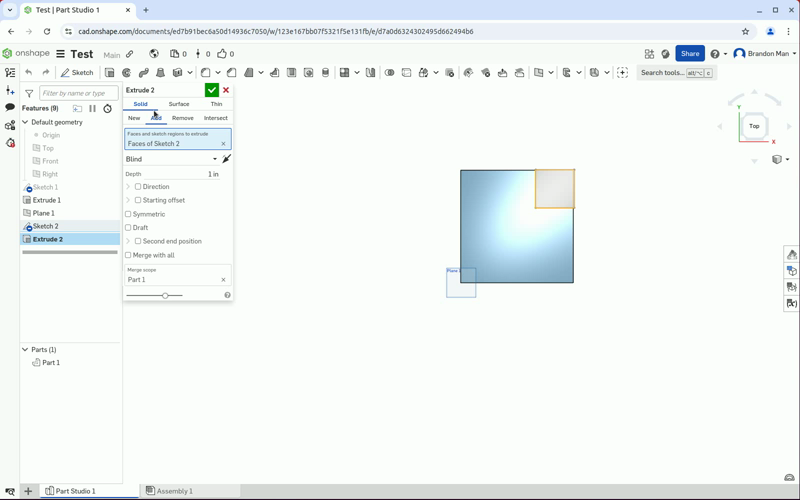
mouse_move(186, 120)
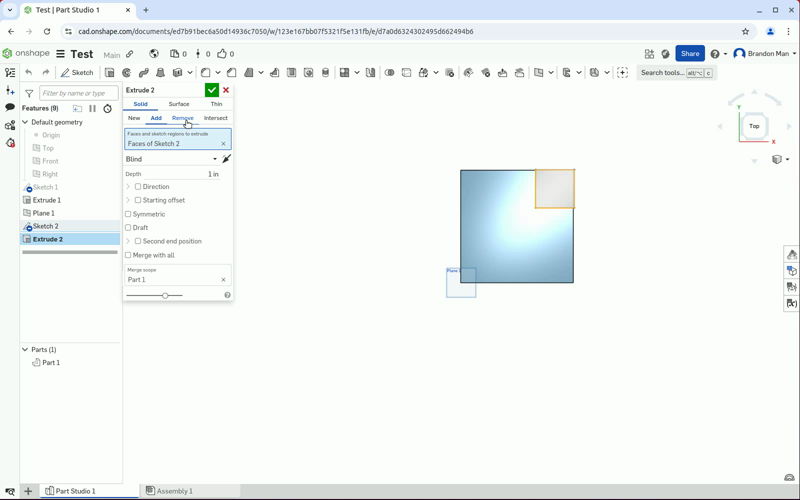
click(186, 120)
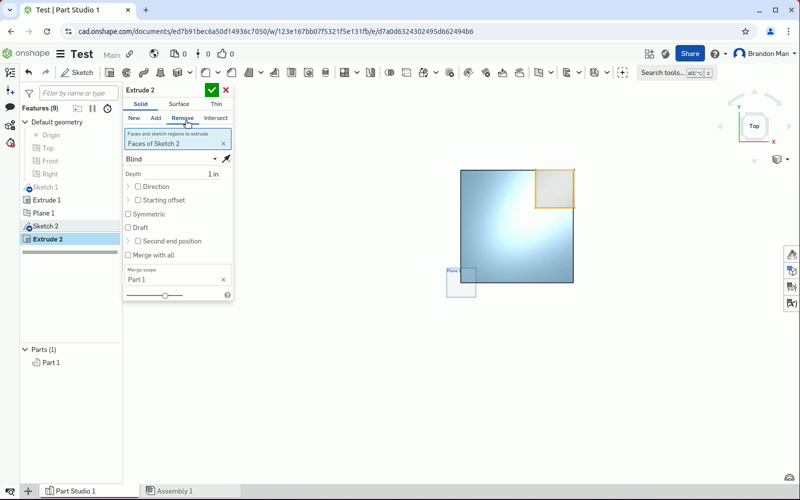
key(tab, 4)
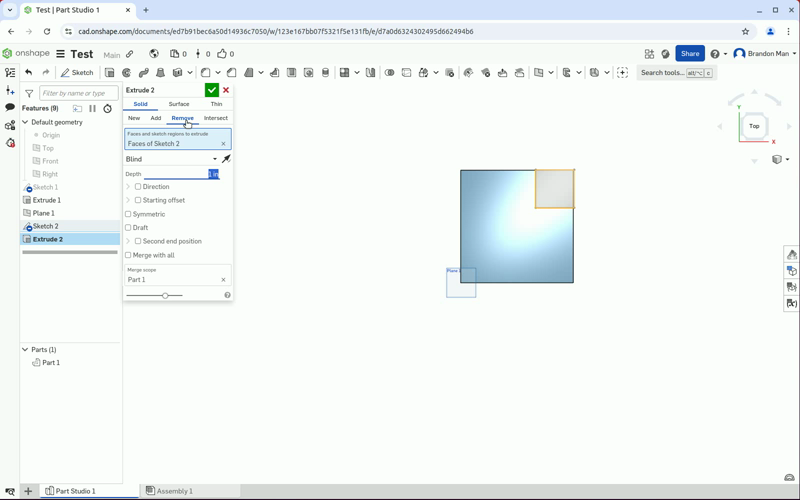
text(7.703)
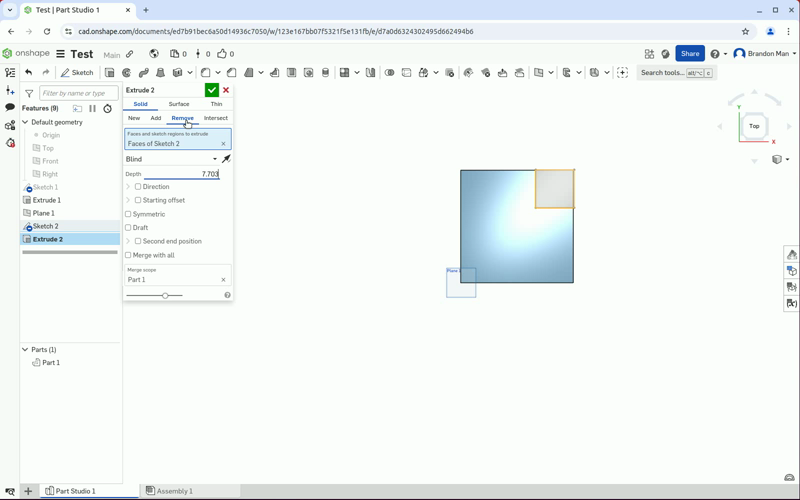
key(tab, 6)
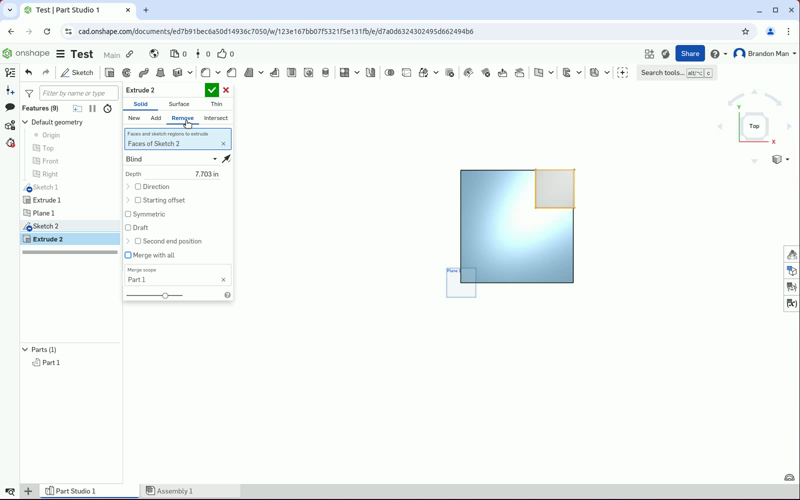
key(space)
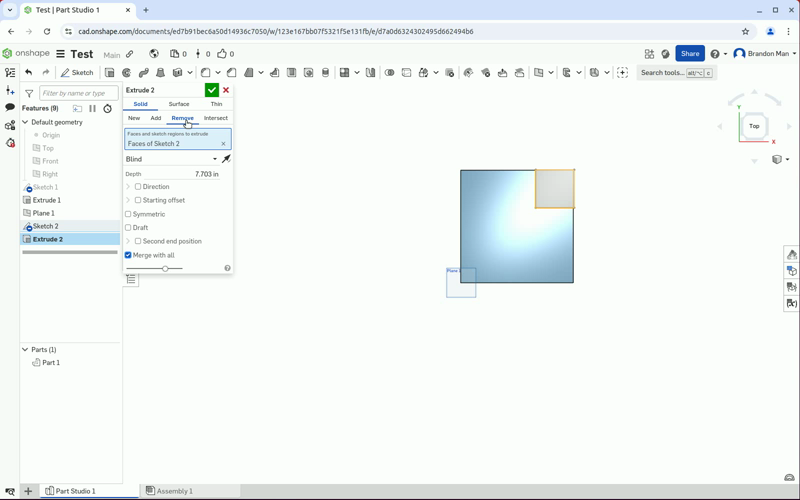
key(enter)
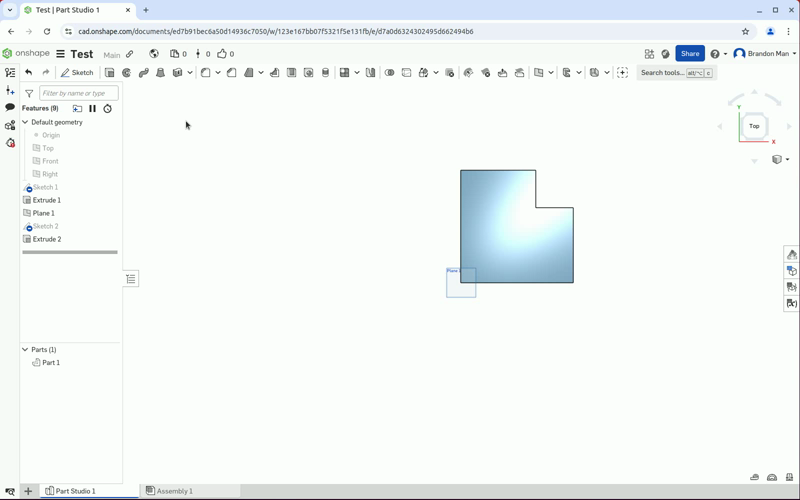
key(shift+h)
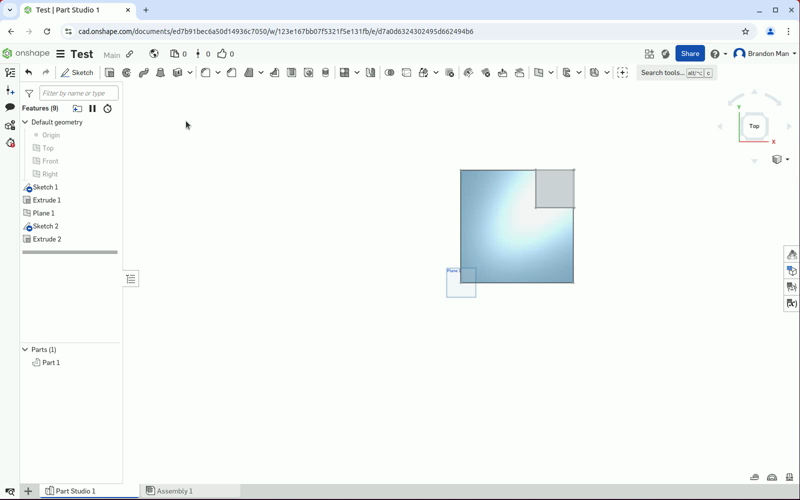
key(shift+h)
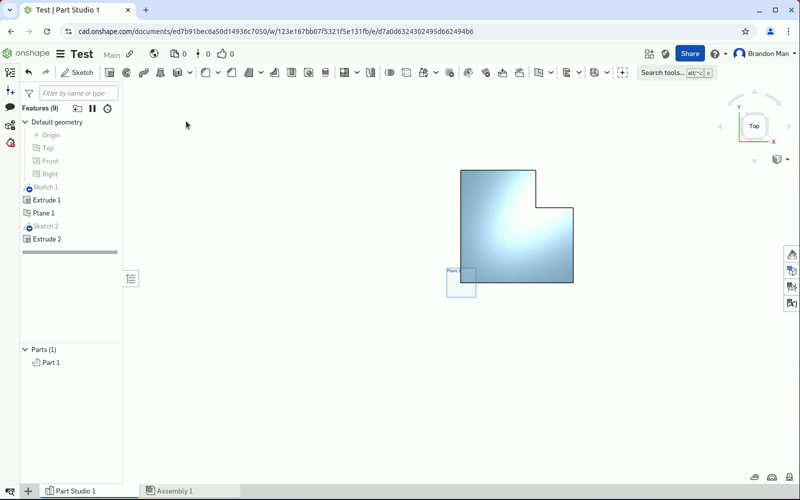
mouse_move(73, 189)
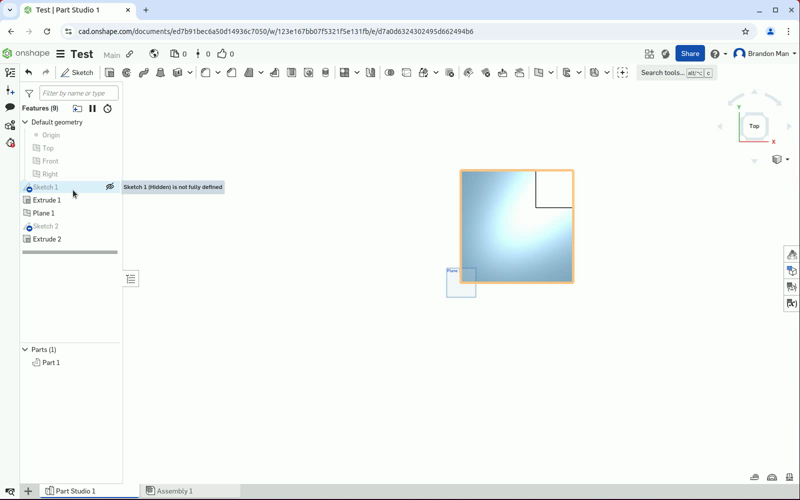
click(73, 189)
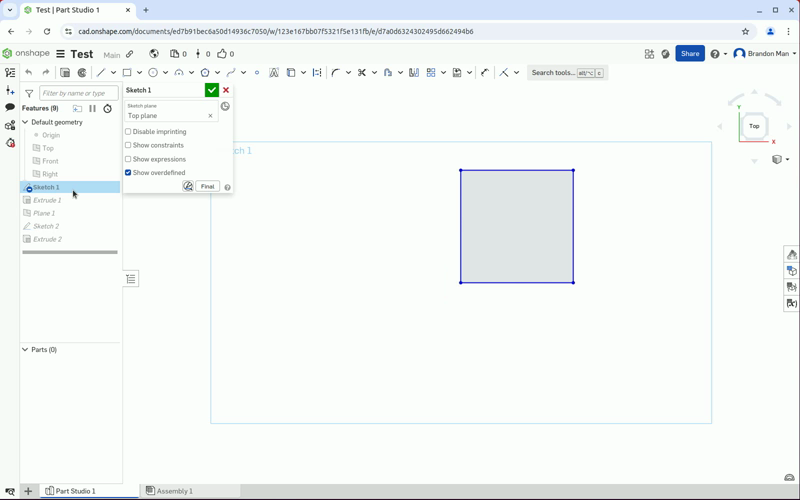
mouse_move(229, 92)
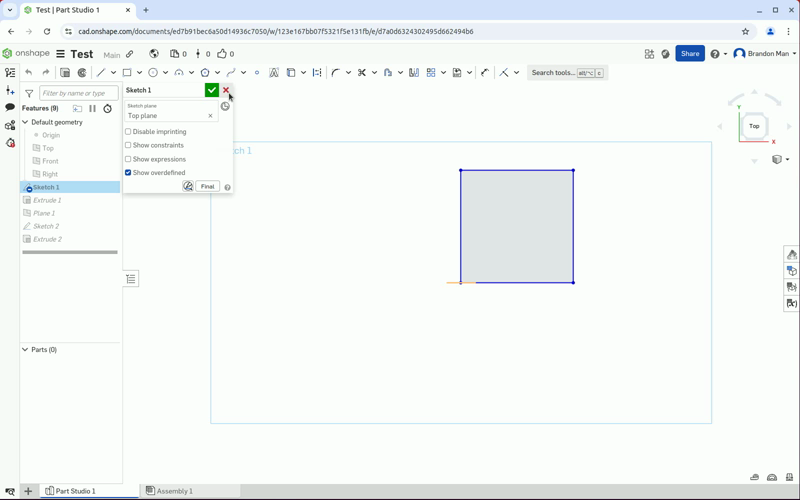
click(229, 92)
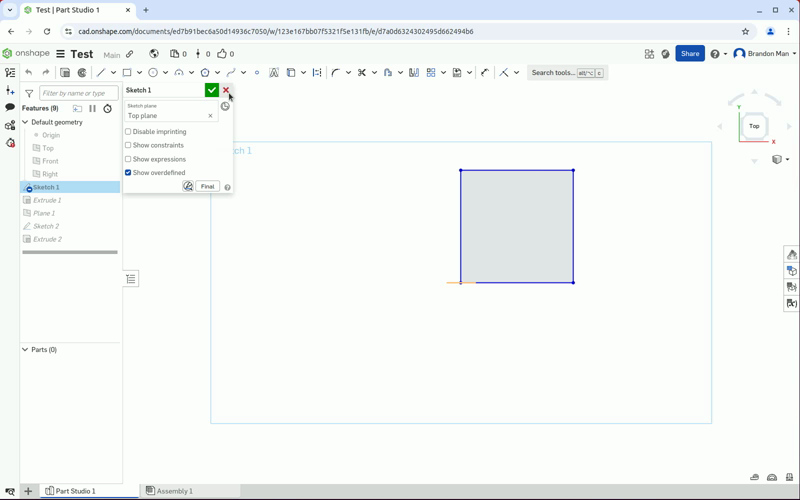
key(shift+s)
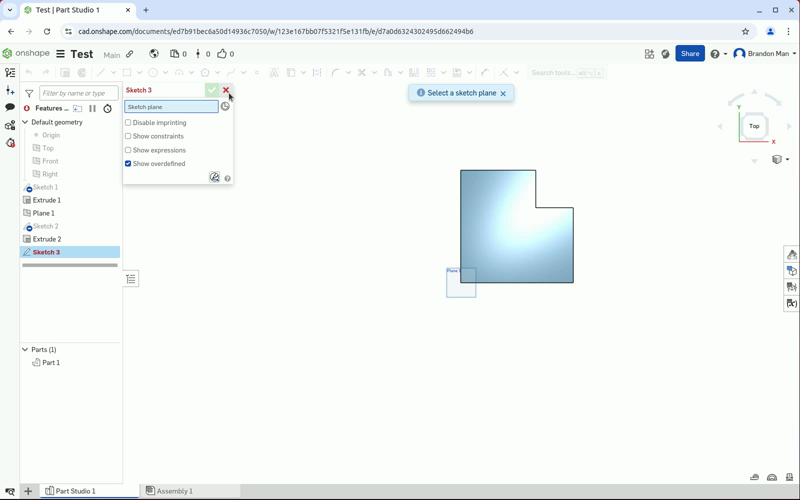
mouse_move(73, 150)
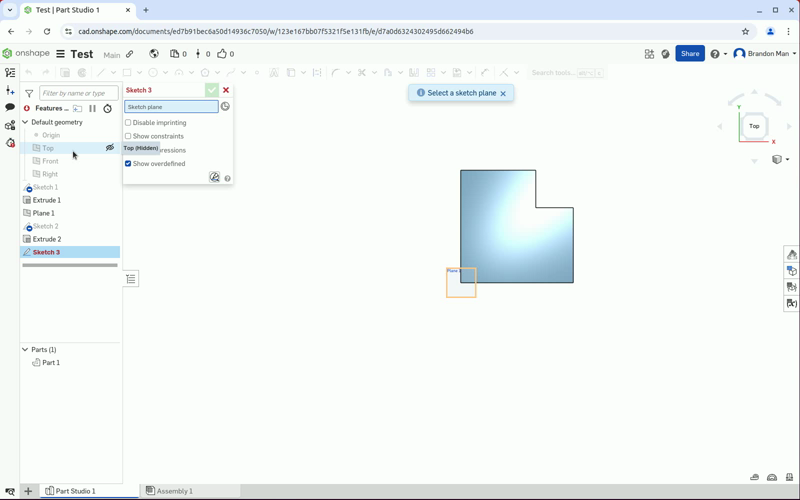
click(73, 150)
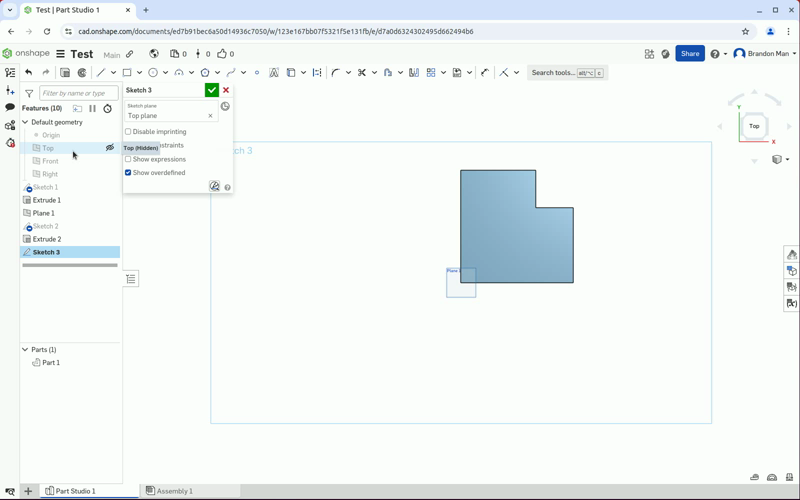
mouse_move(73, 352)
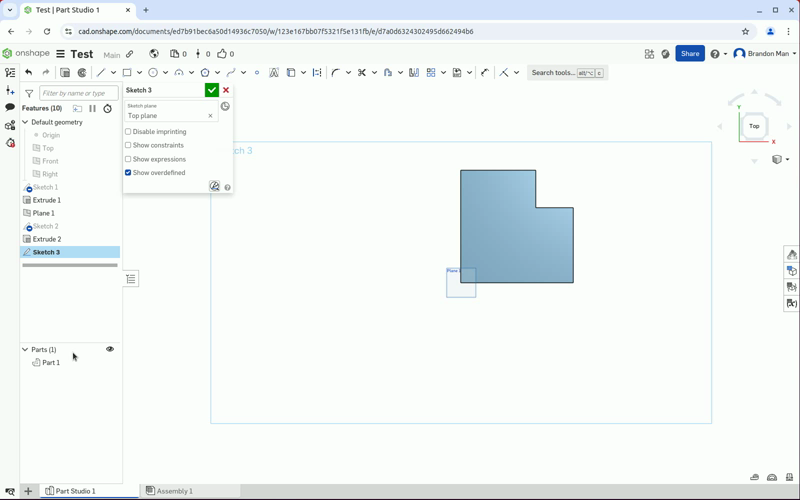
key(y)
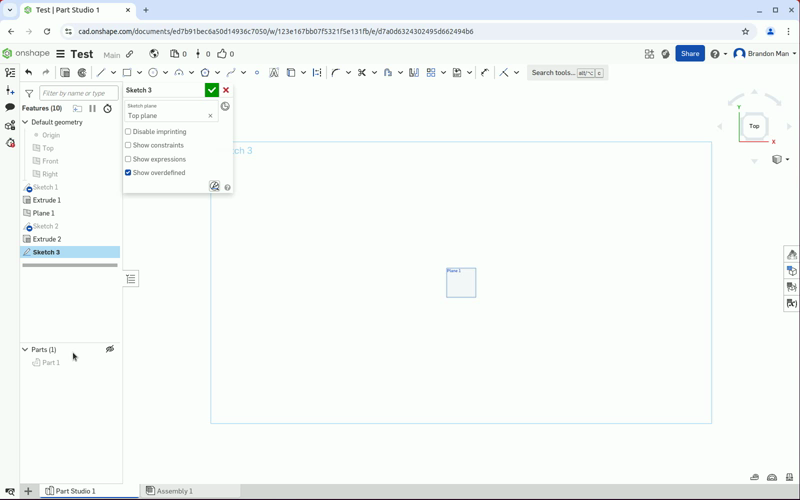
key(l)
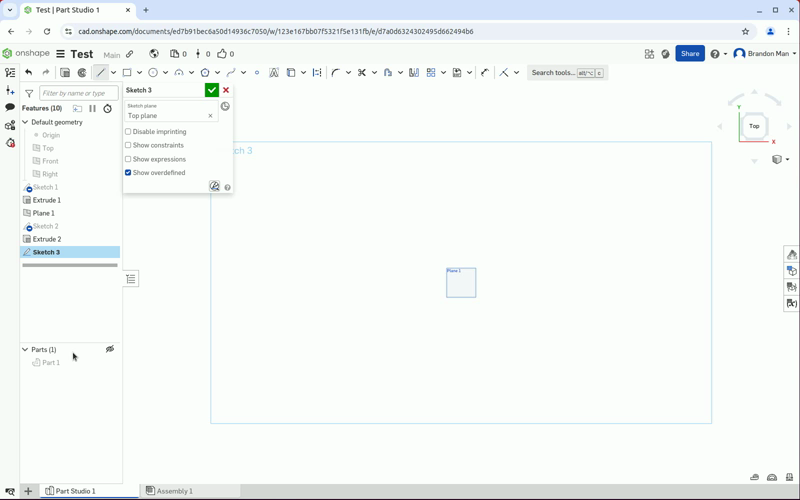
key_down(shift)
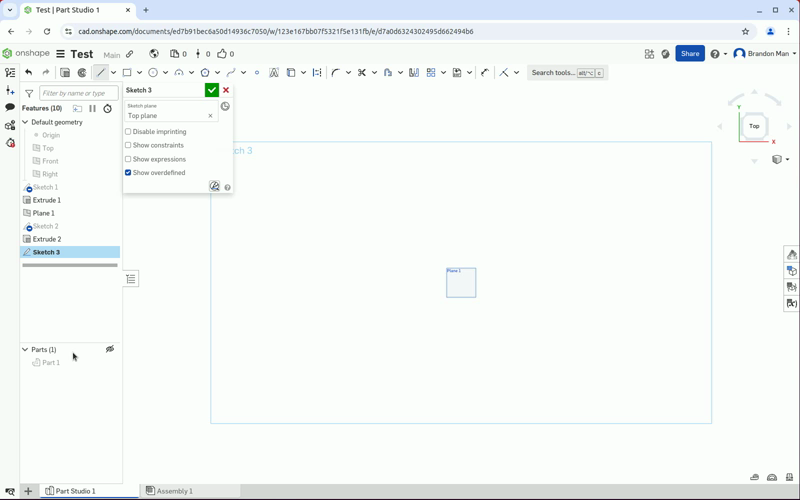
mouse_move(460, 282)
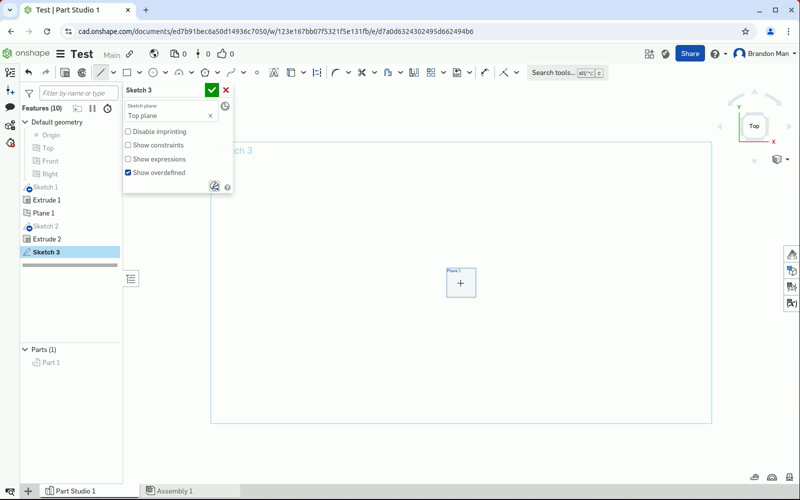
click(460, 282)
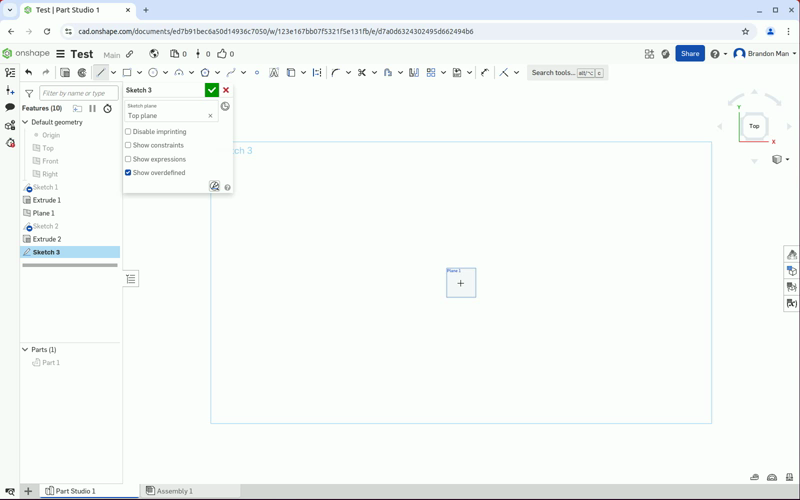
key_up(shift)
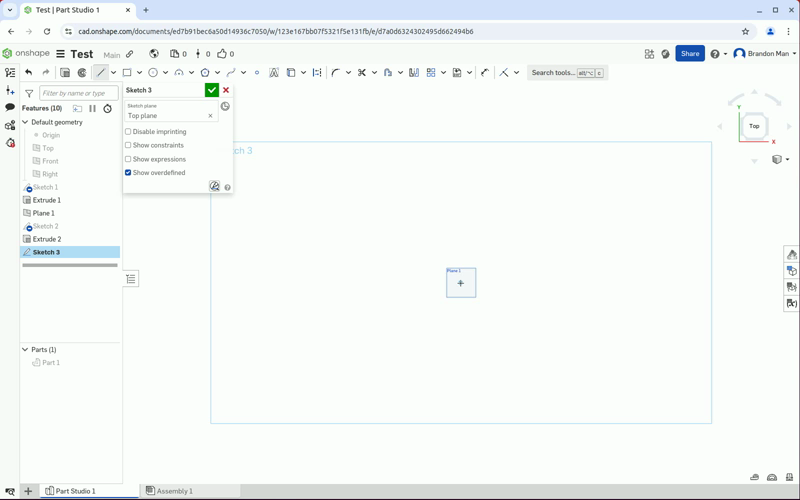
key_down(shift)
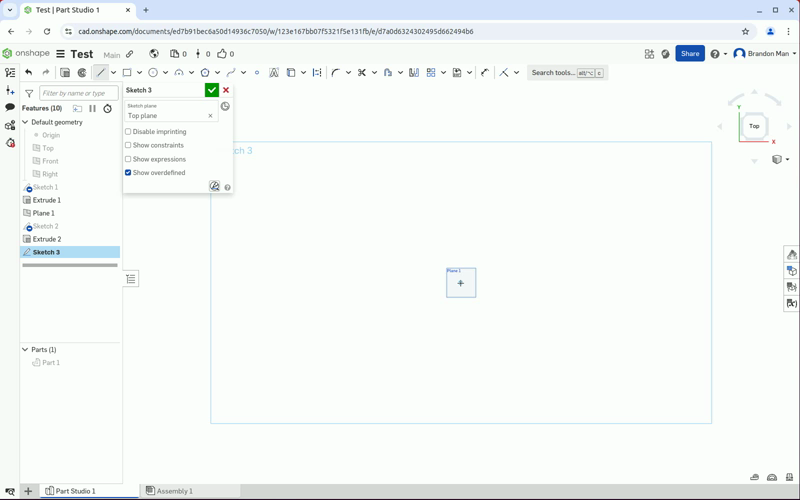
mouse_move(490, 282)
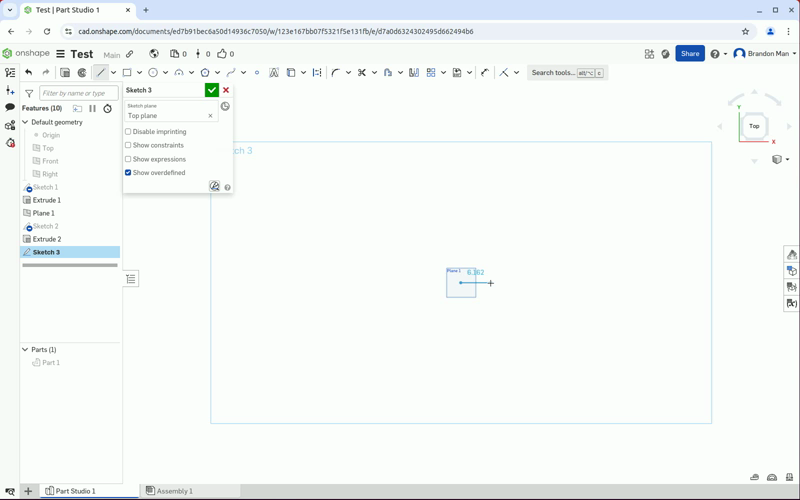
mouse_move(499, 282)
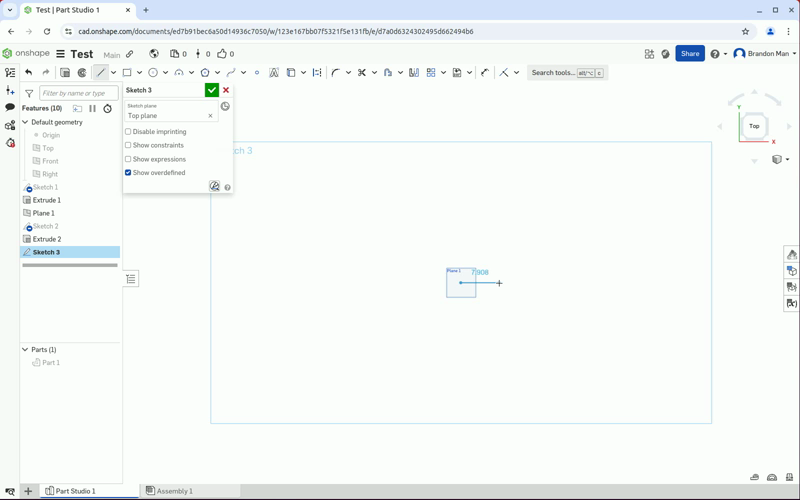
click(499, 282)
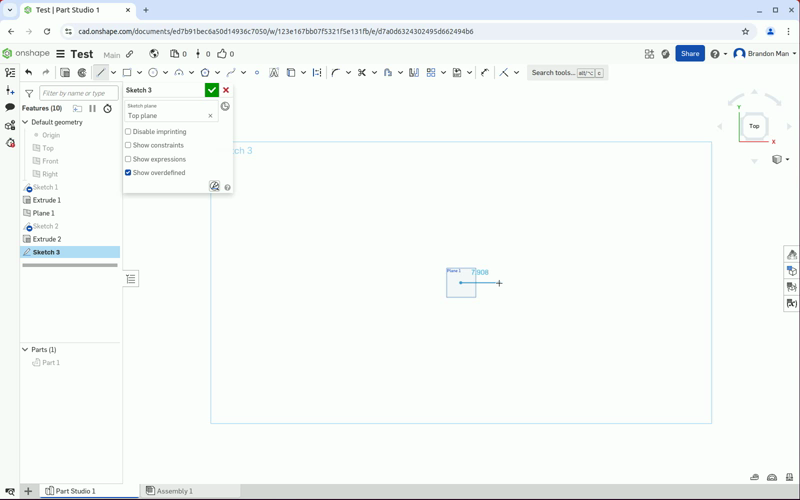
key_up(shift)
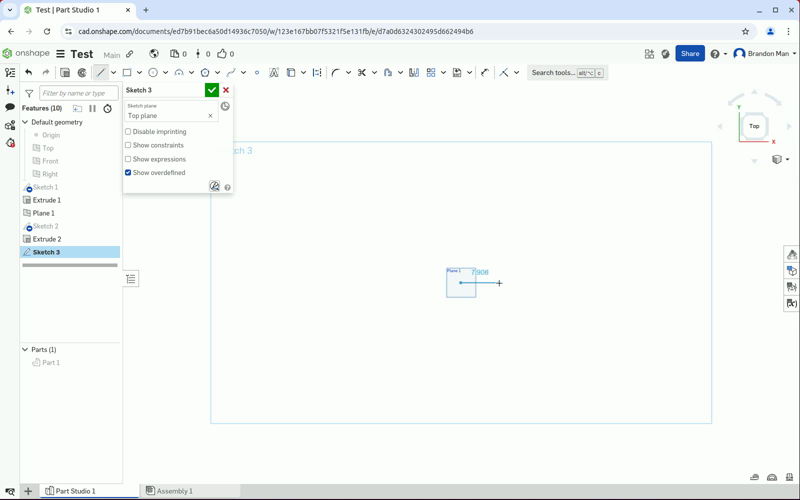
key_down(shift)
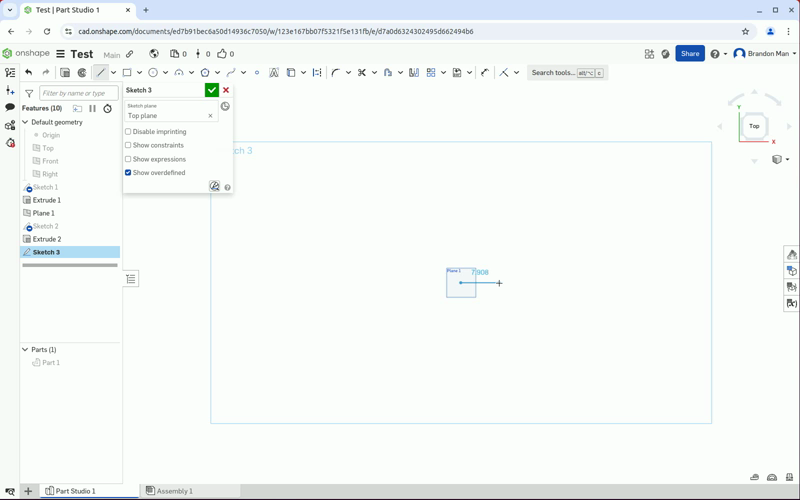
mouse_move(529, 282)
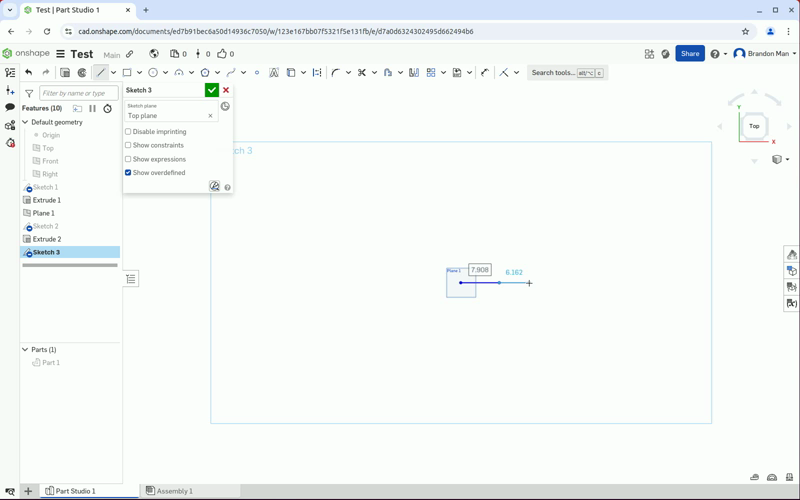
mouse_move(499, 244)
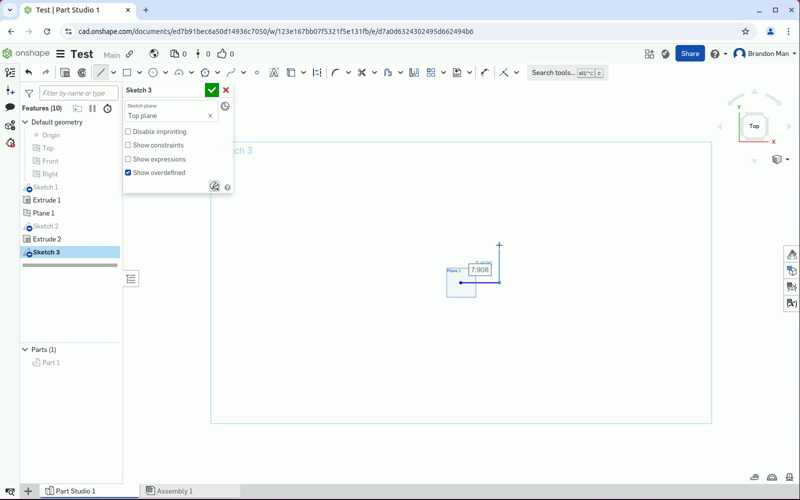
click(499, 244)
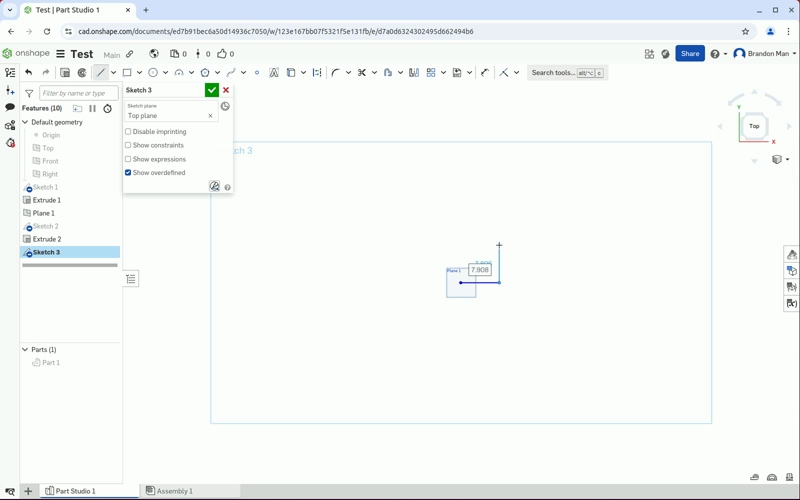
key_up(shift)
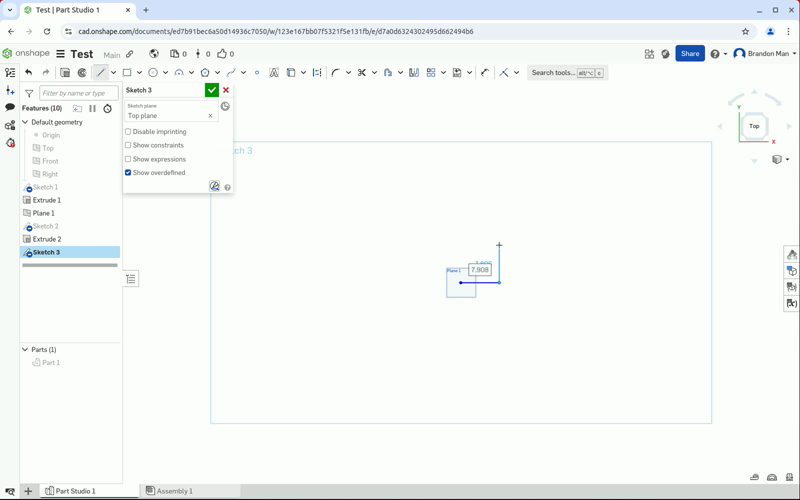
key_down(shift)
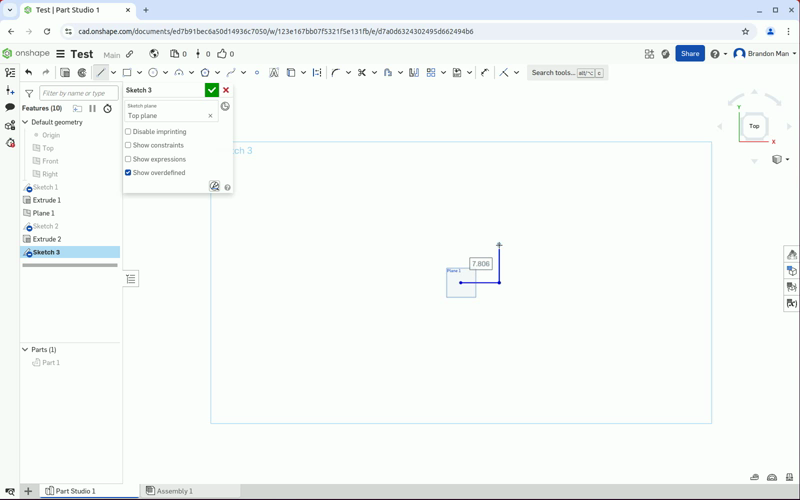
mouse_move(529, 244)
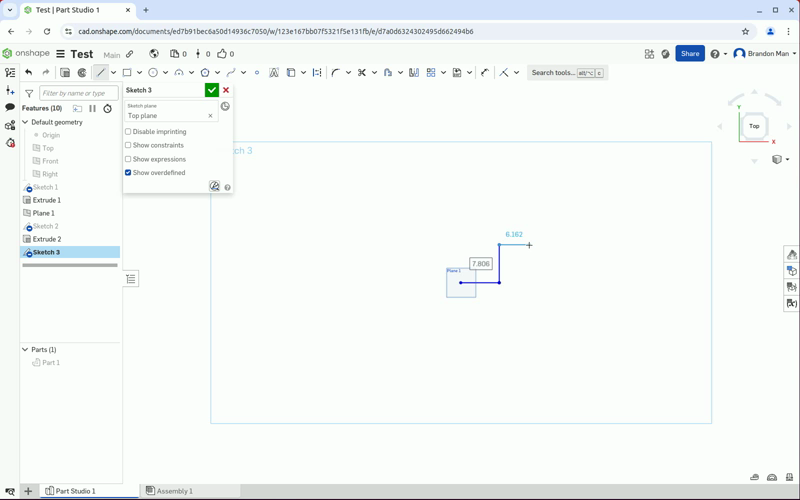
mouse_move(460, 244)
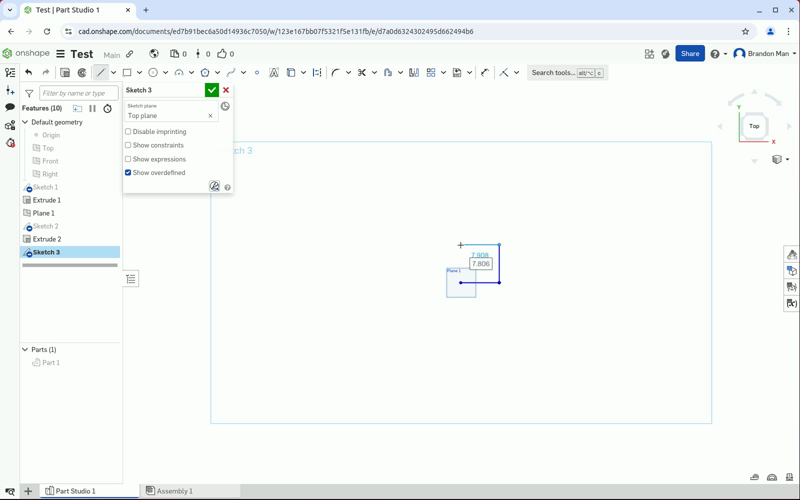
click(460, 244)
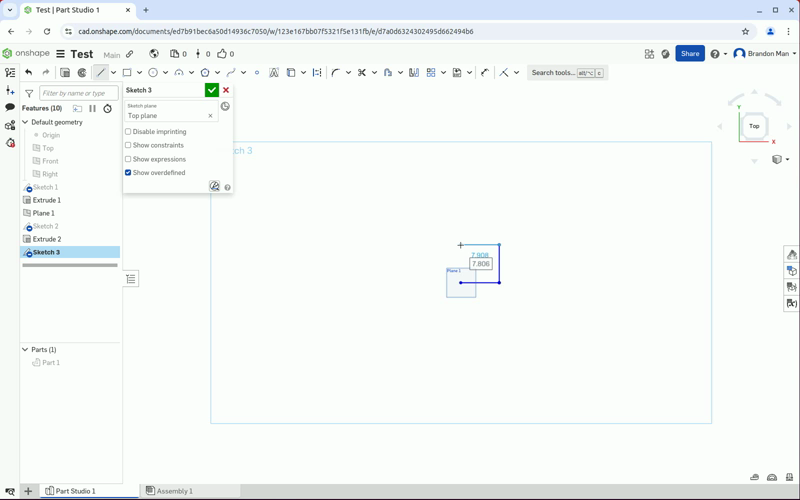
key_up(shift)
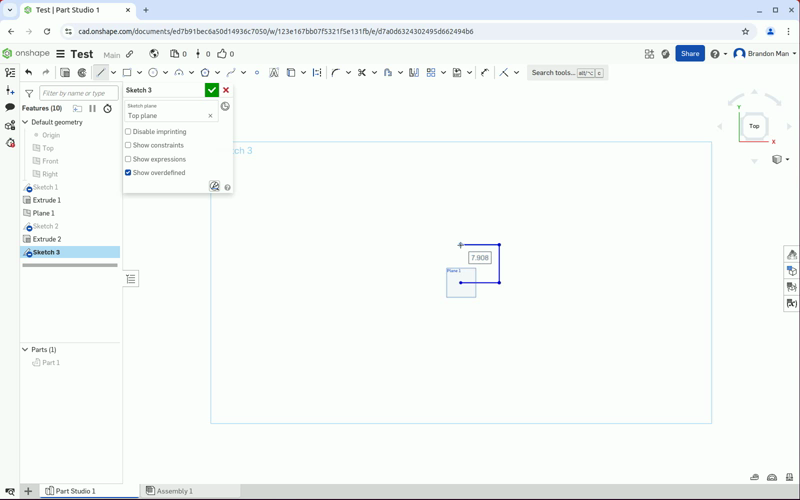
mouse_move(490, 244)
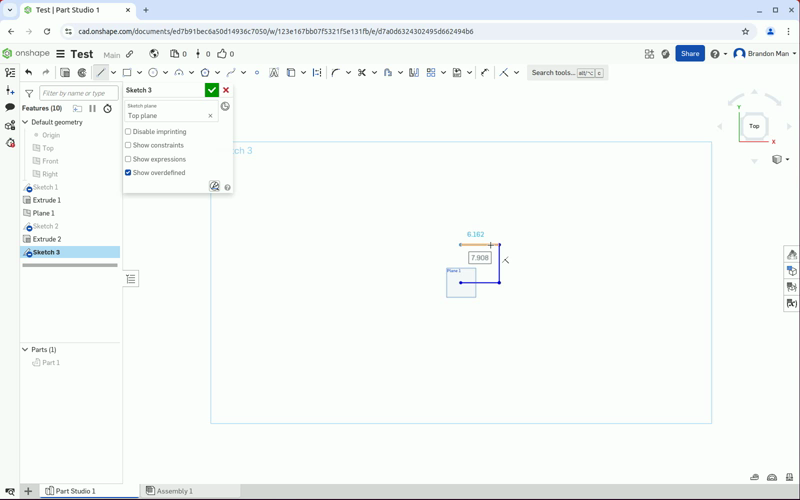
key_down(shift)
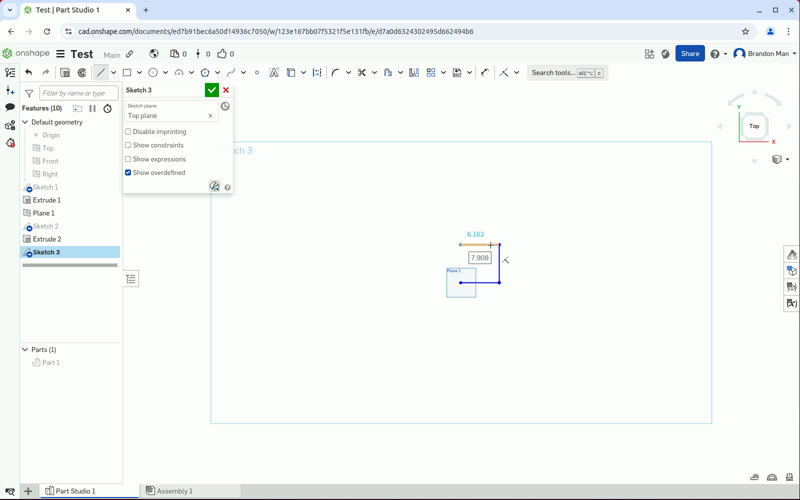
mouse_move(460, 282)
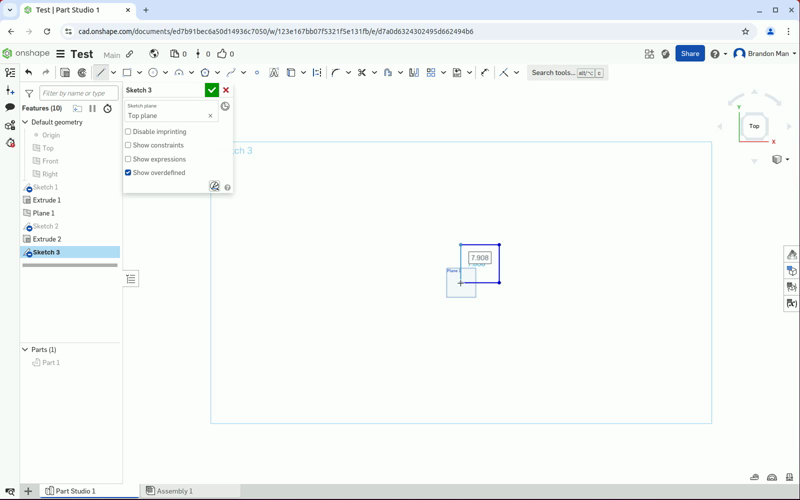
key_up(shift)
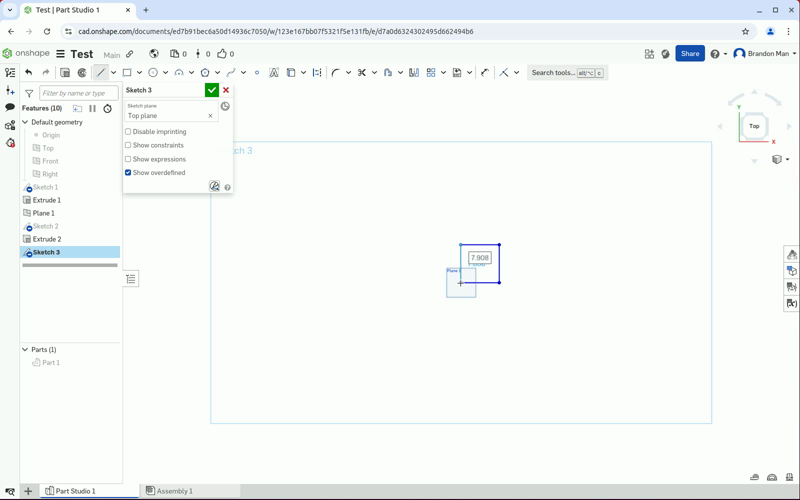
click(460, 282)
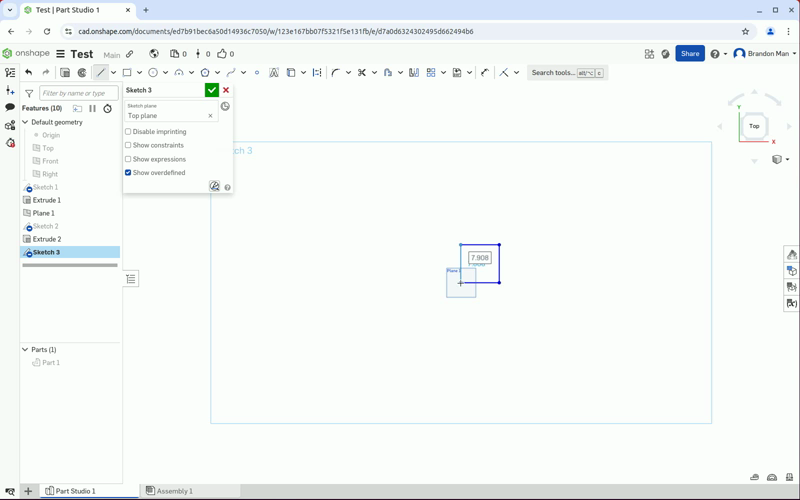
key(esc)
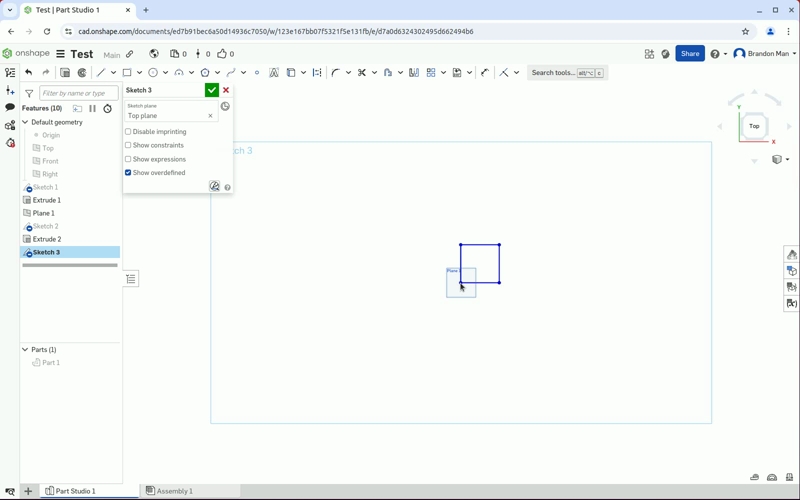
mouse_move(480, 265)
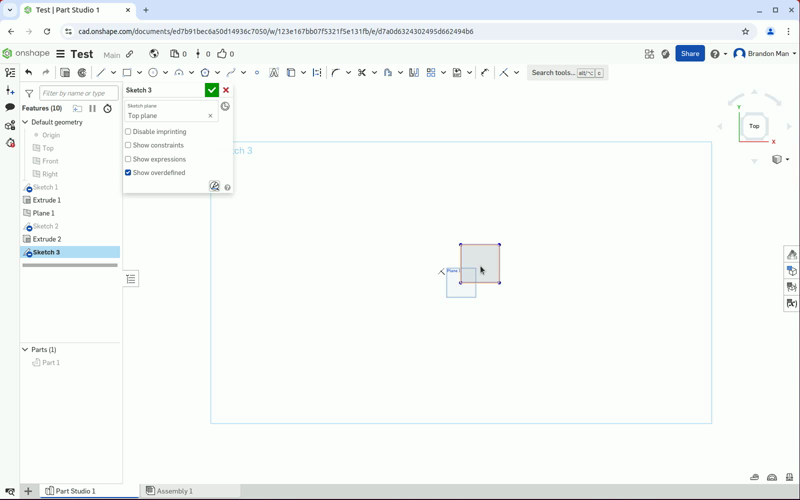
scroll(6)
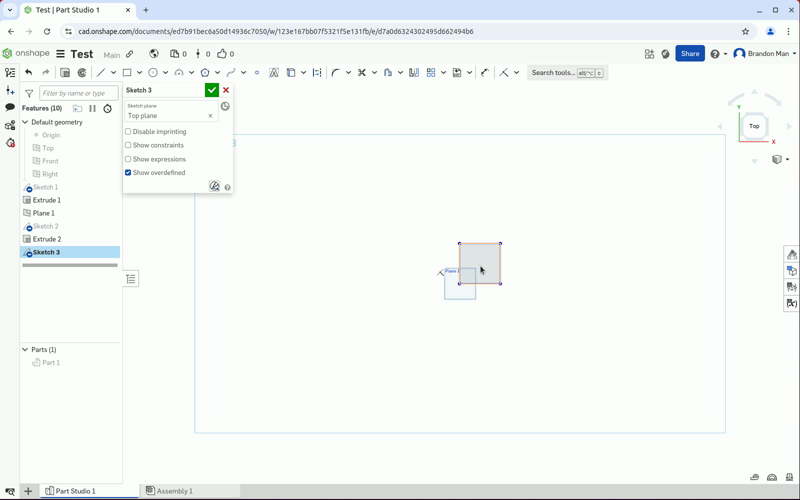
scroll(6)
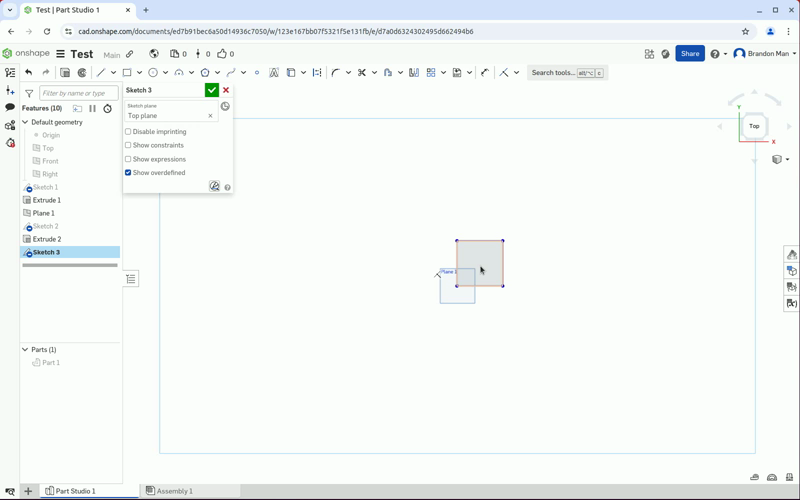
scroll(6)
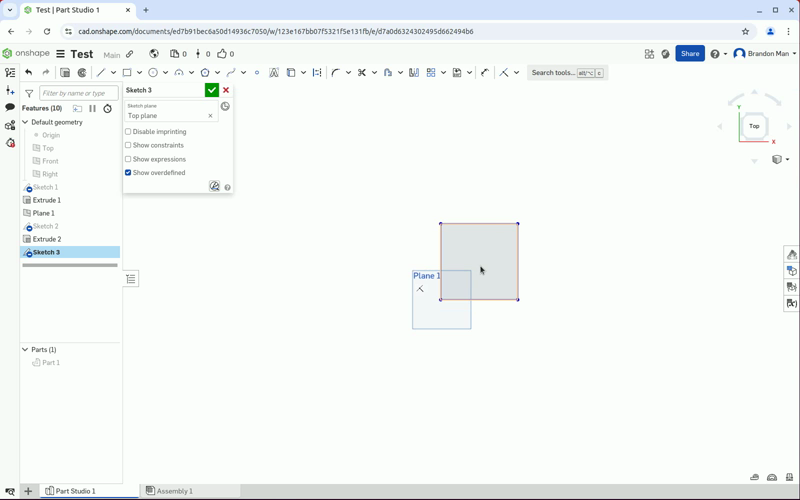
scroll(6)
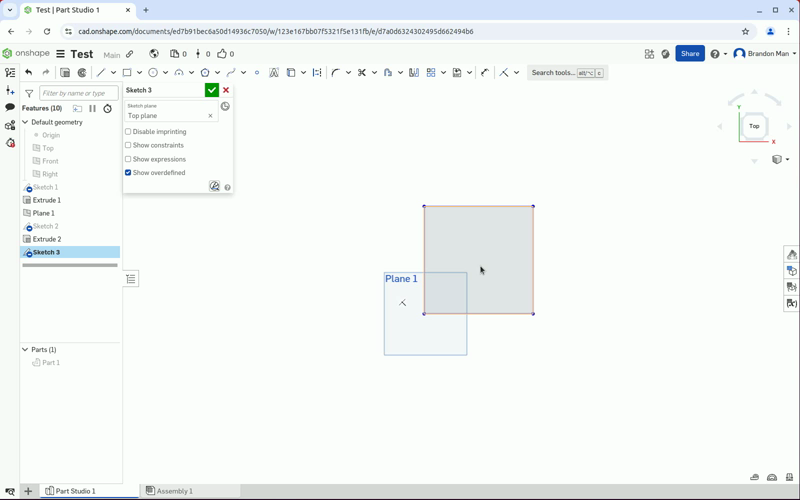
scroll(6)
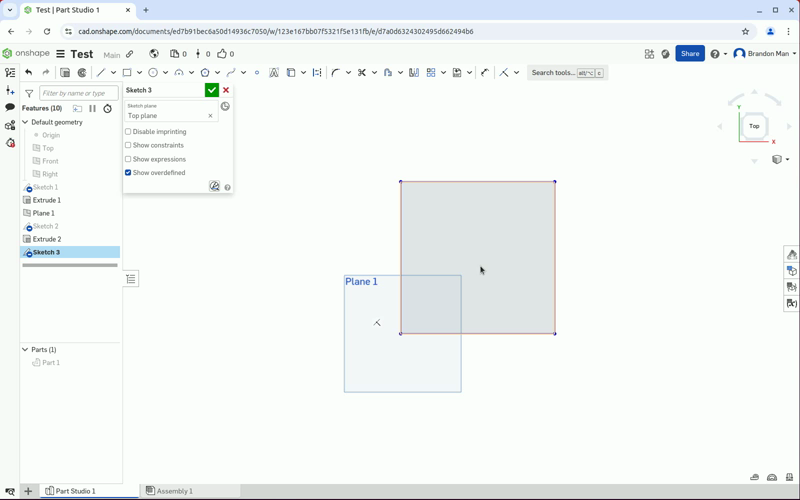
scroll(6)
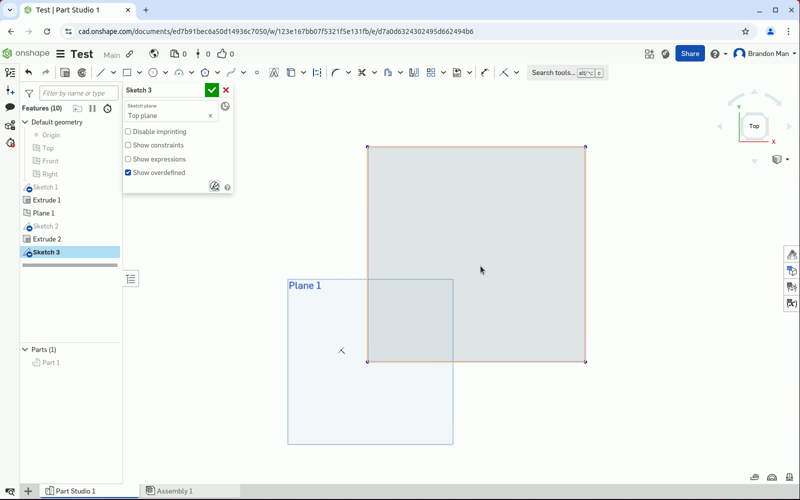
scroll(6)
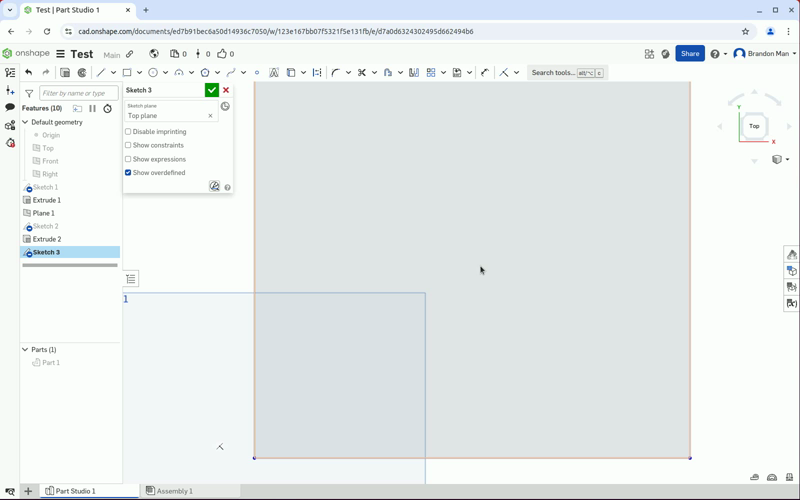
click(480, 265)
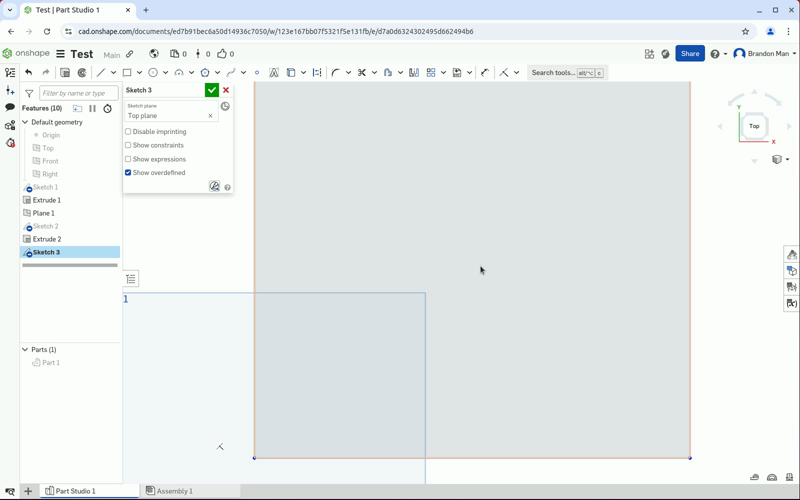
scroll(-6)
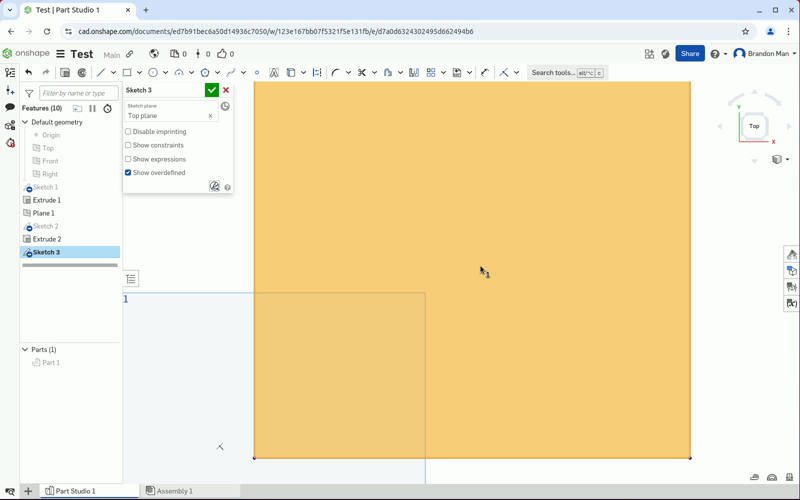
scroll(-6)
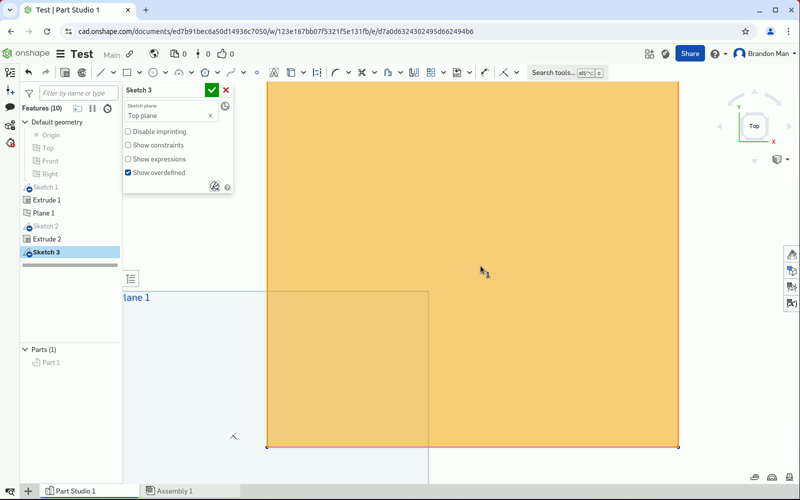
scroll(-6)
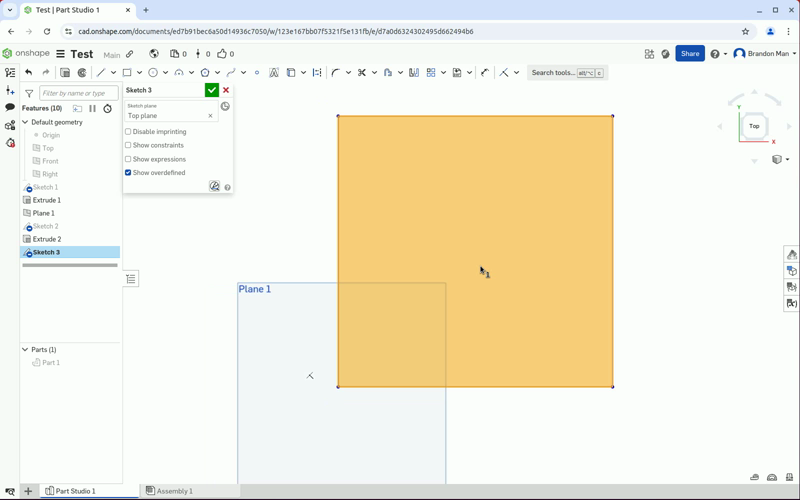
scroll(-6)
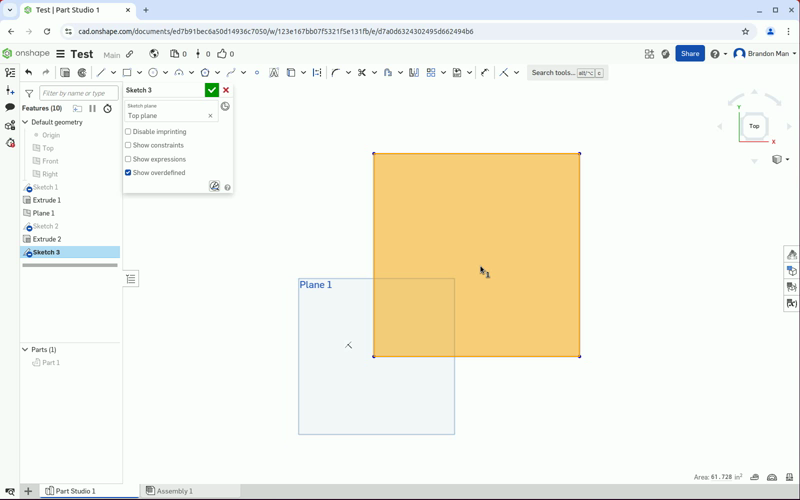
scroll(-6)
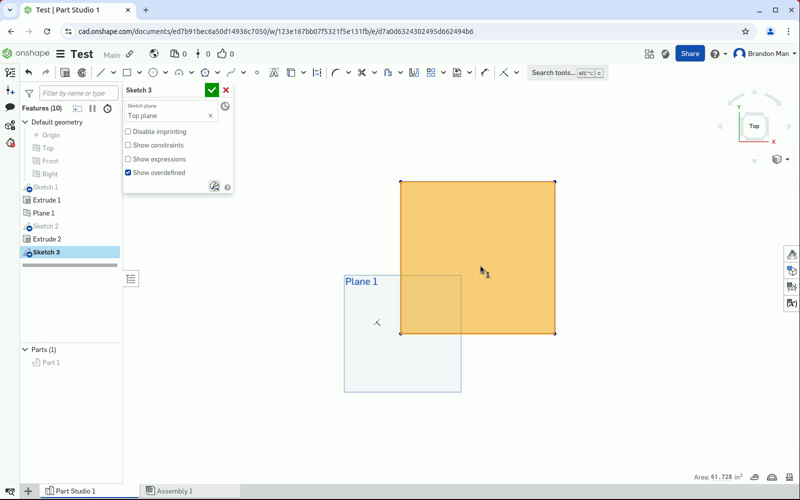
scroll(-6)
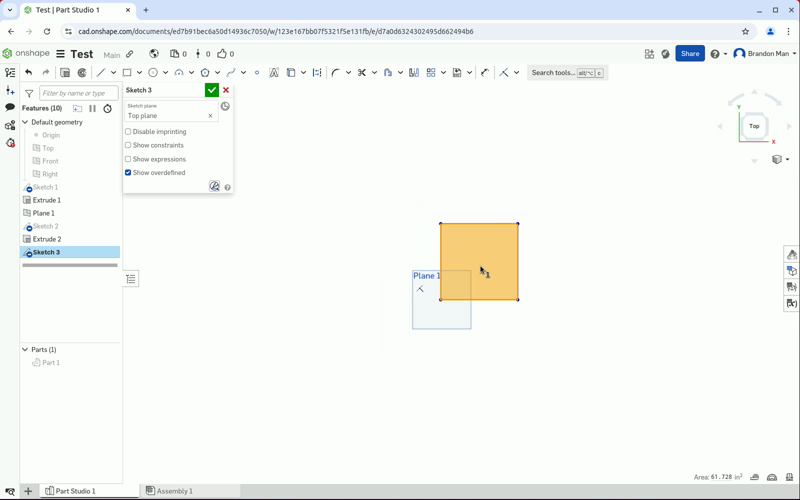
scroll(-6)
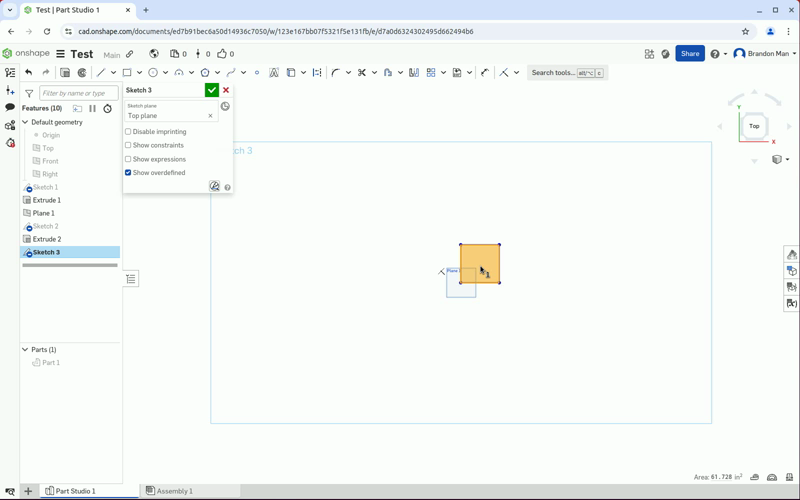
mouse_move(73, 352)
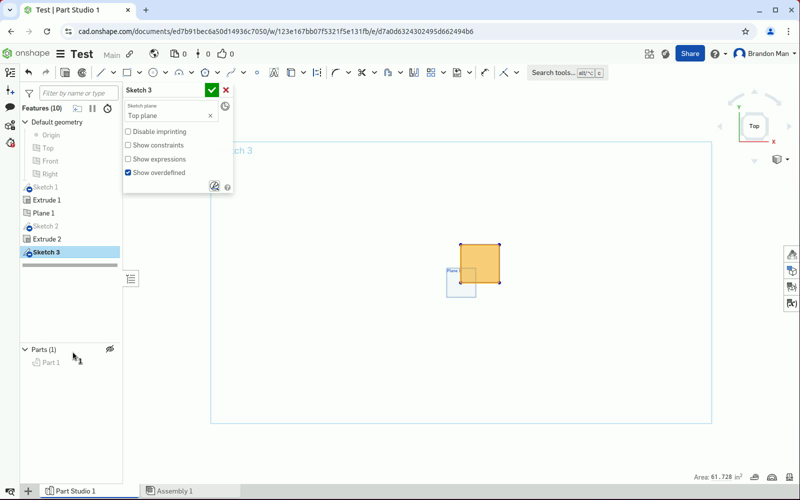
key(shift+y)
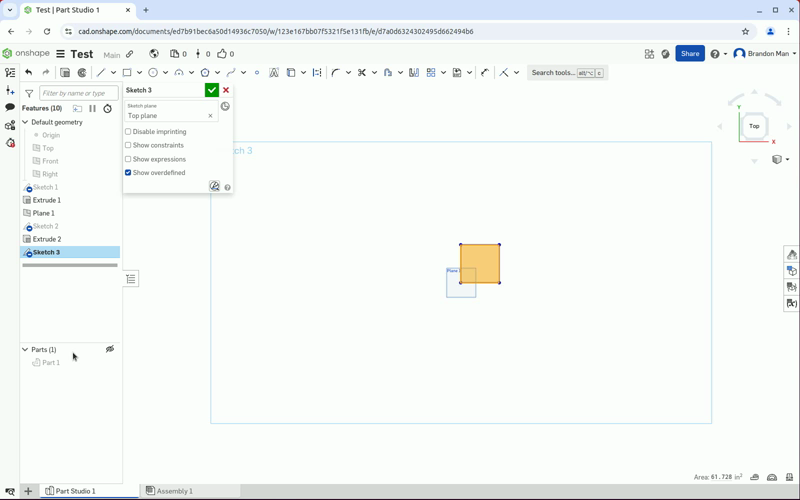
key(shift+e)
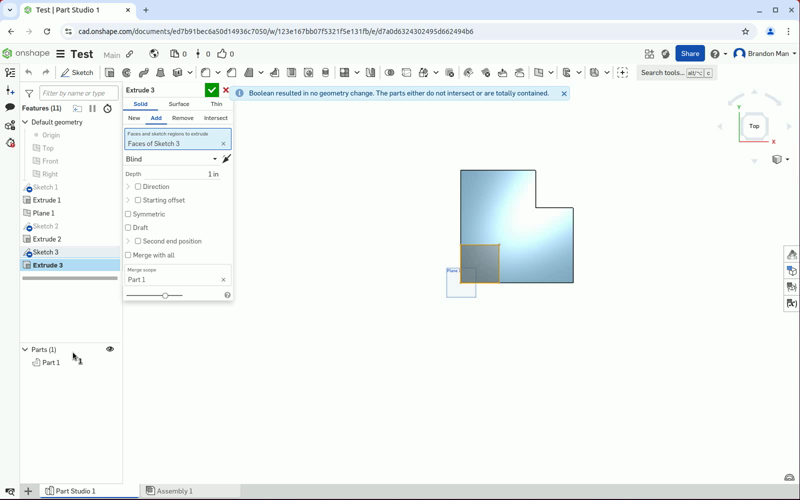
mouse_move(143, 106)
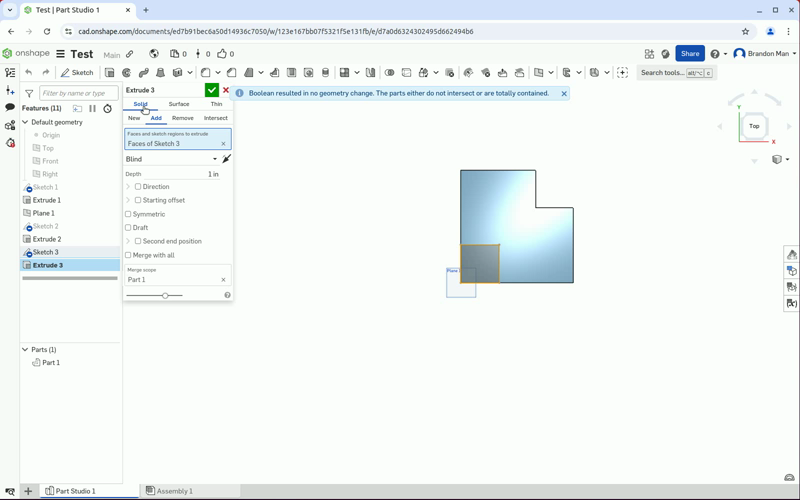
click(143, 106)
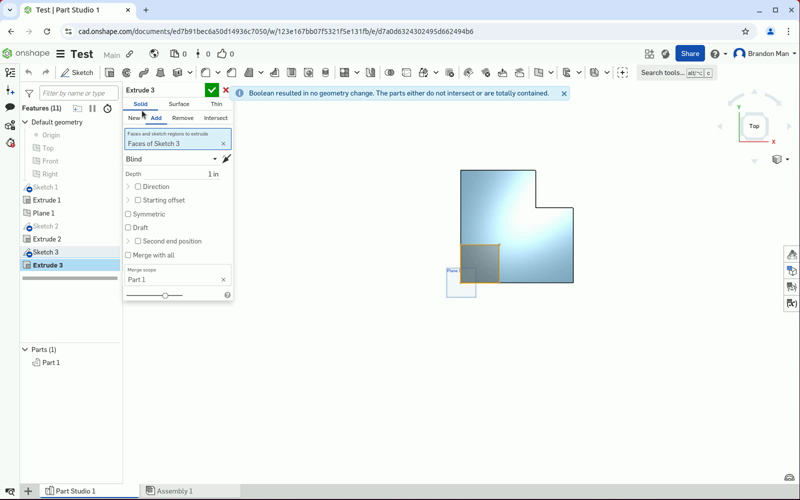
mouse_move(137, 120)
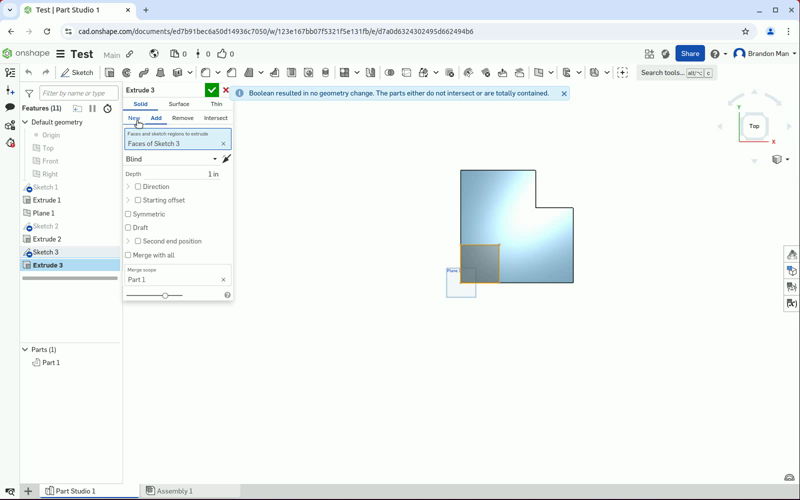
click(137, 120)
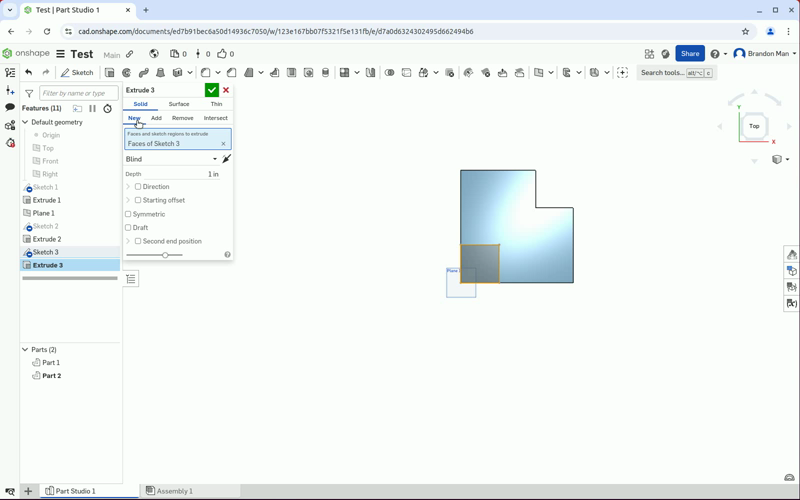
key(tab, 4)
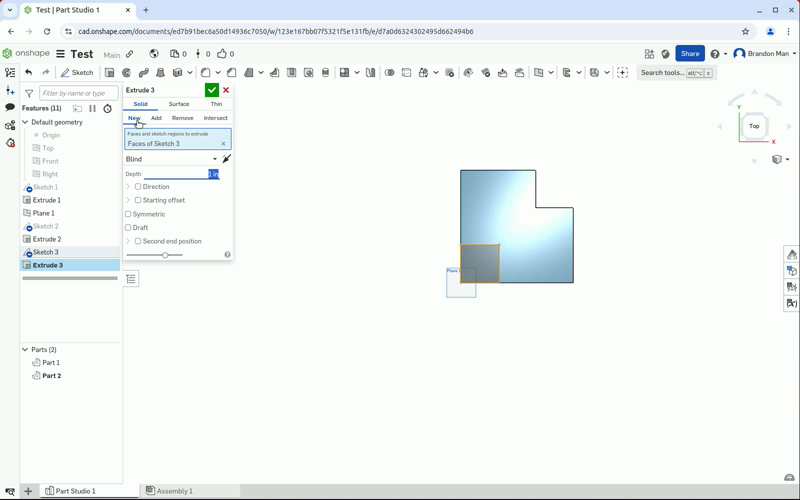
text(-8.425)
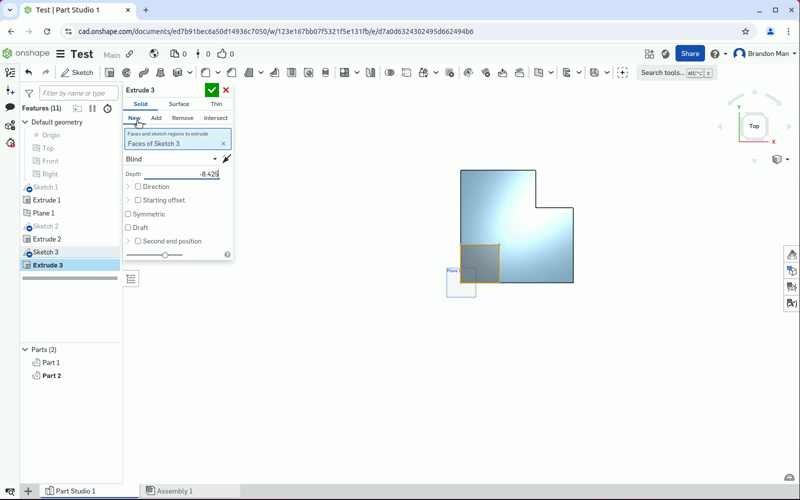
key(enter)
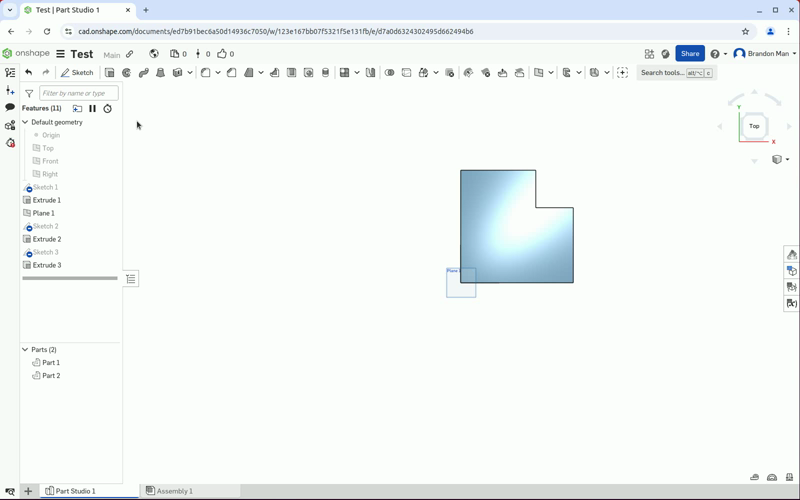
key(shift+h)
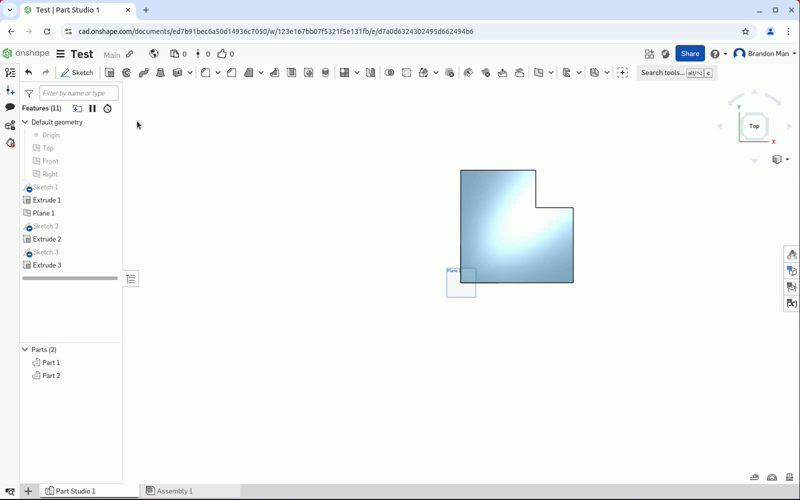
key(shift+h)
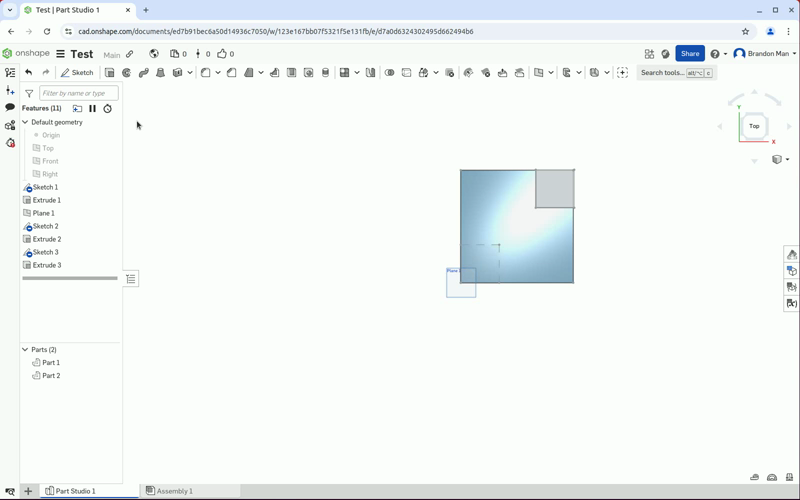
key(shift+7)
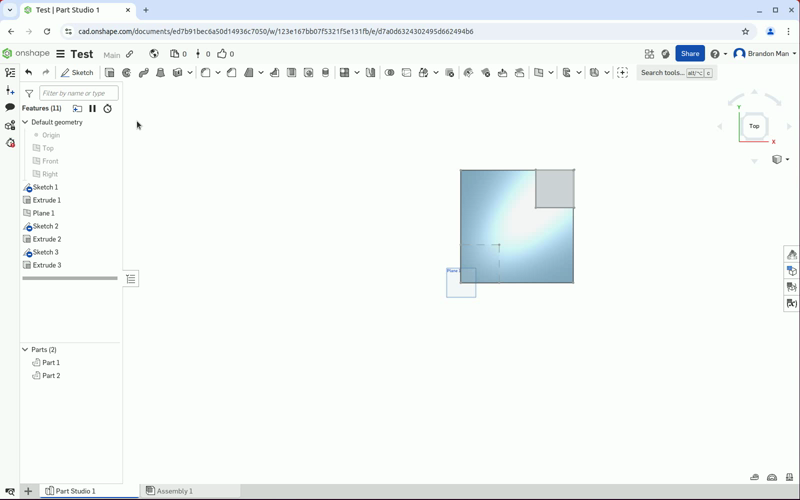
key(up, 3)
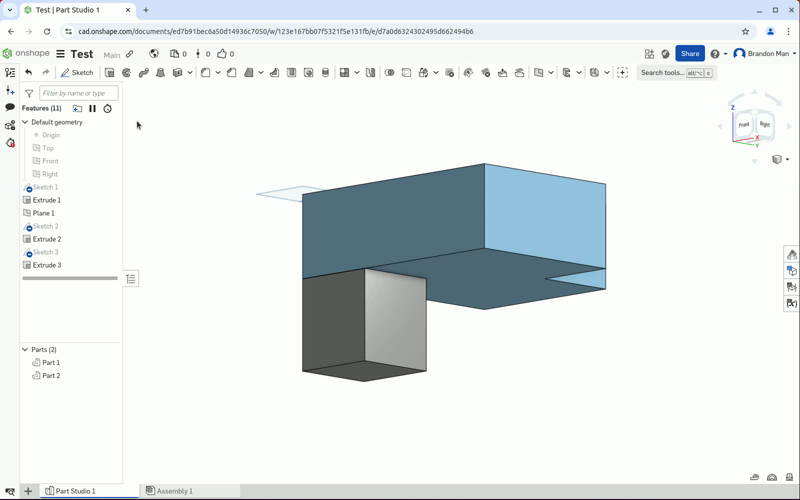
key(left, 3)
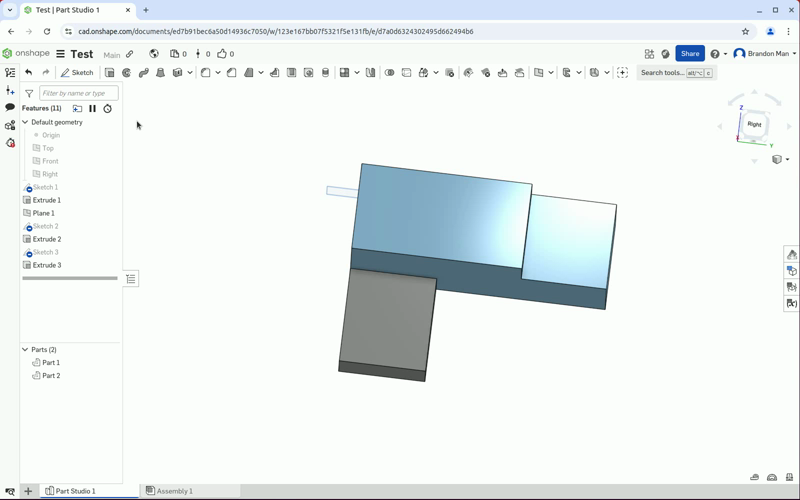
key(right, 3)
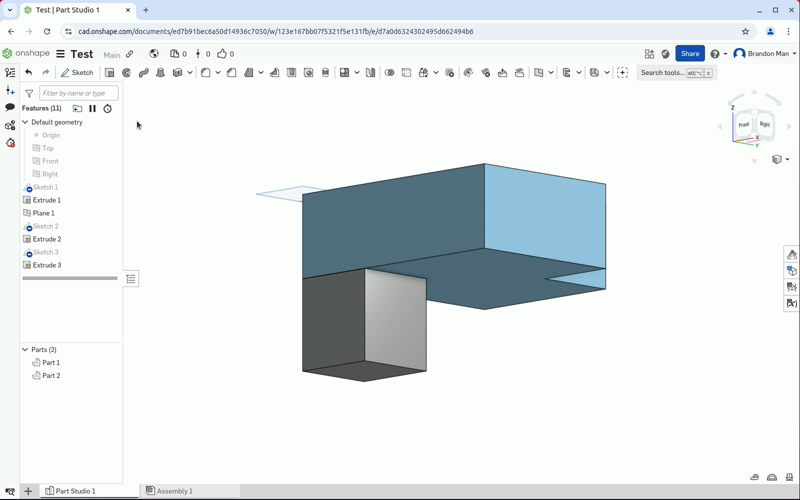
key(down, 3)
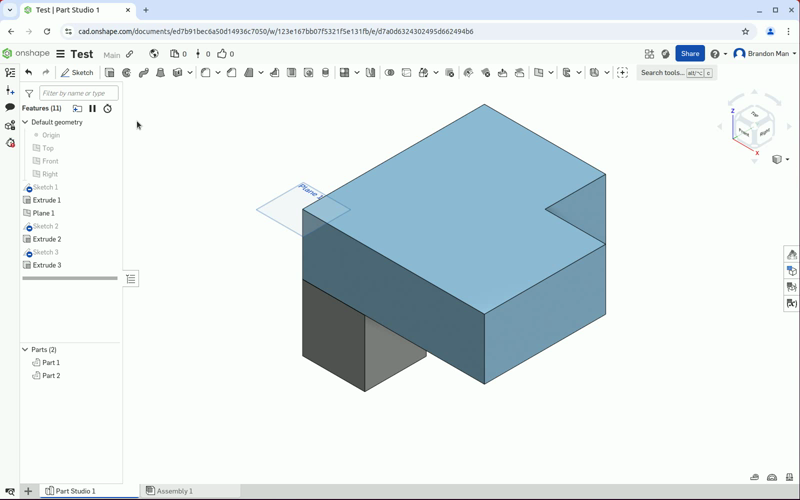
mouse_move(73, 189)
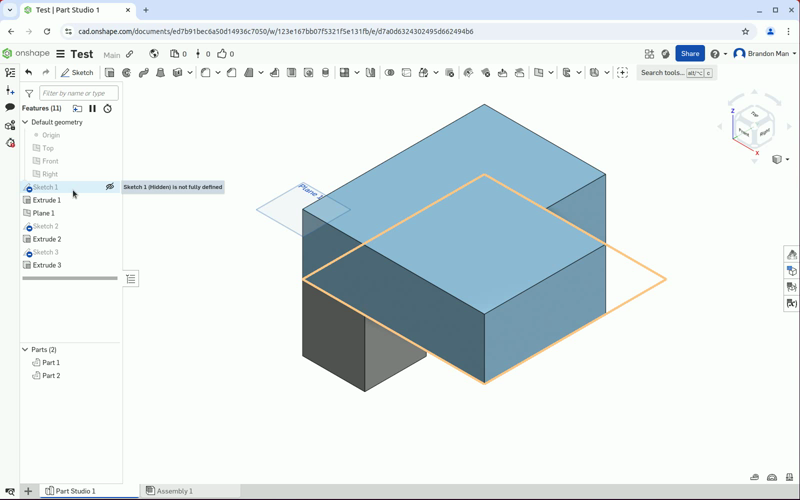
click(73, 189)